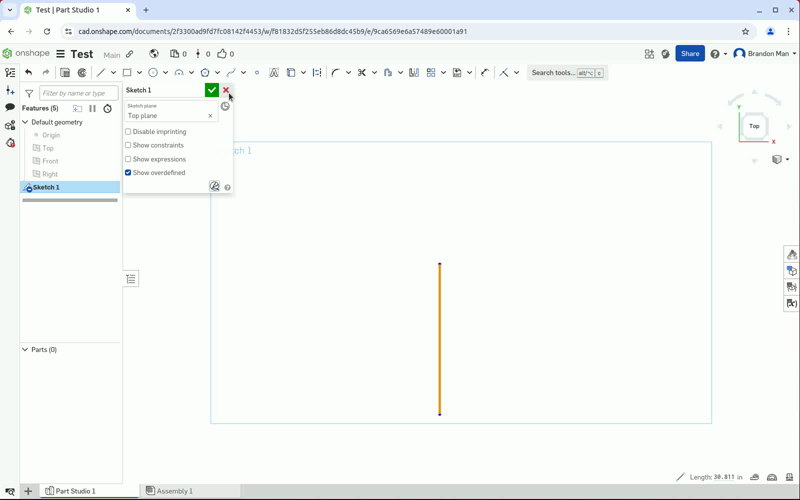
key(shift+h)
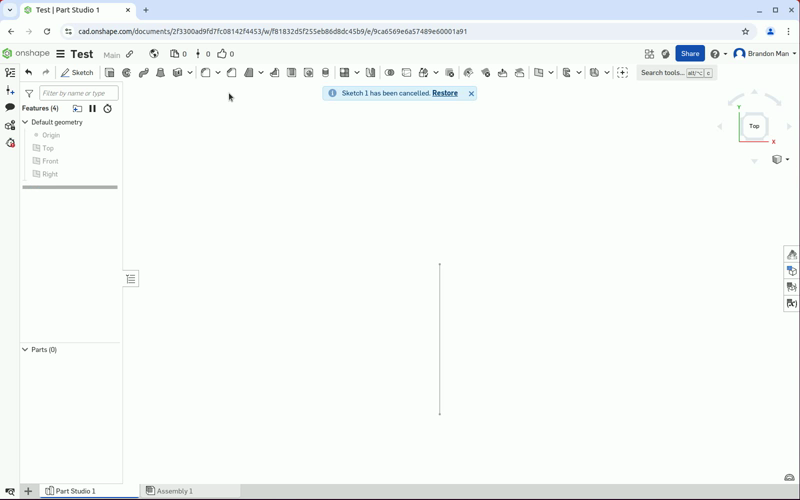
mouse_move(73, 352)
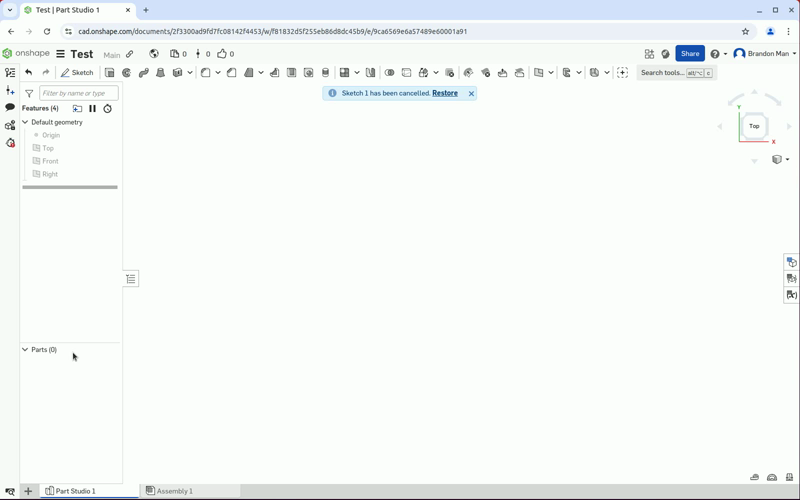
key(y)
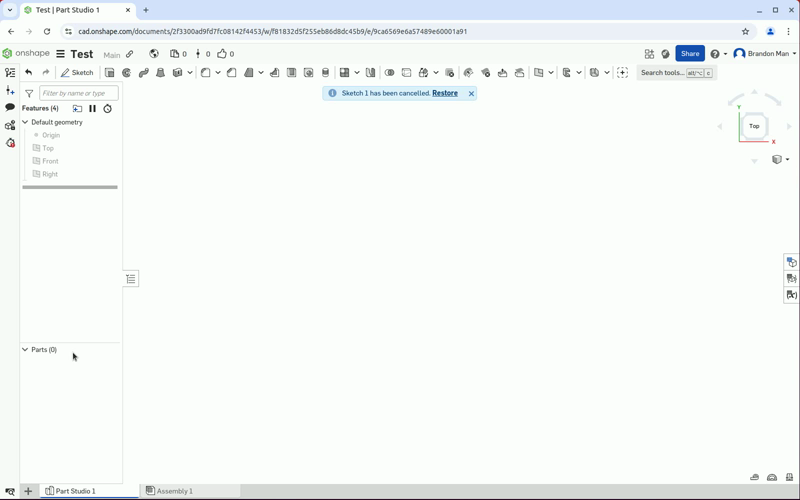
key(shift+p)
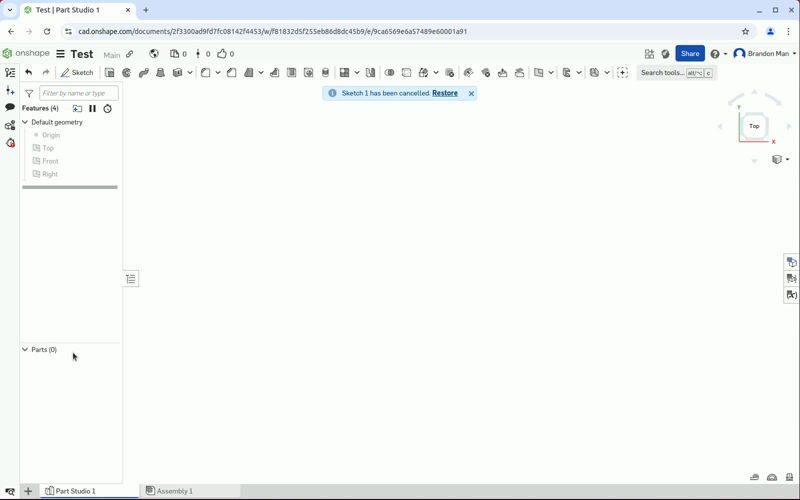
key(space)
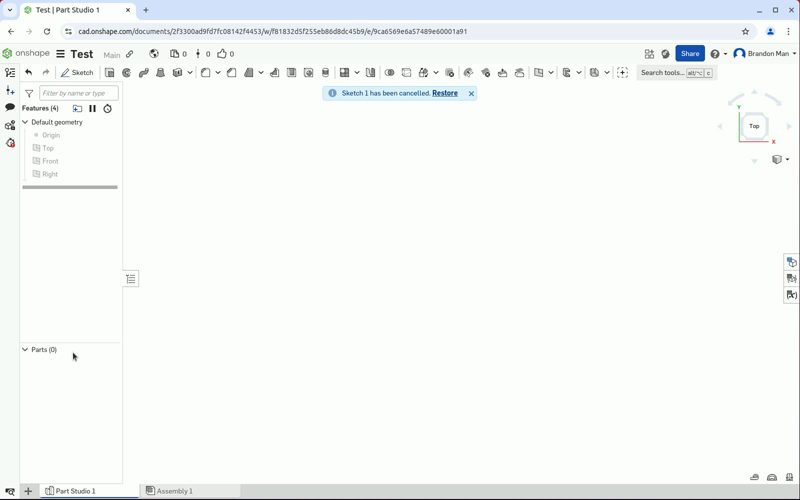
key_down(shift)
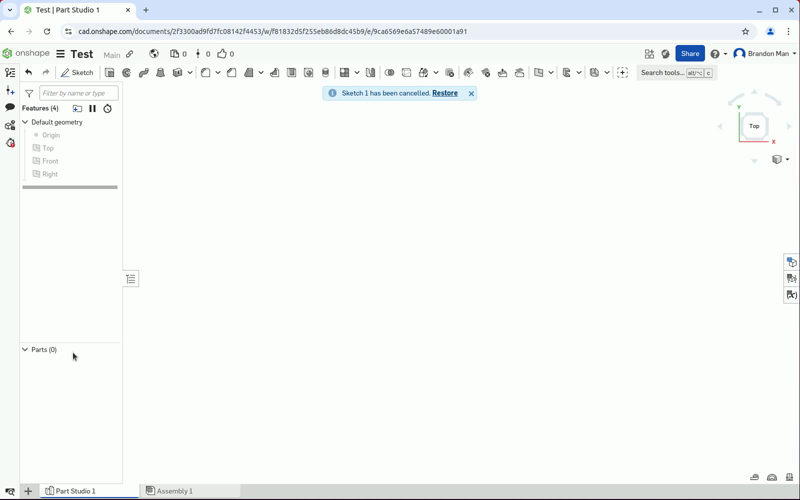
key(up)
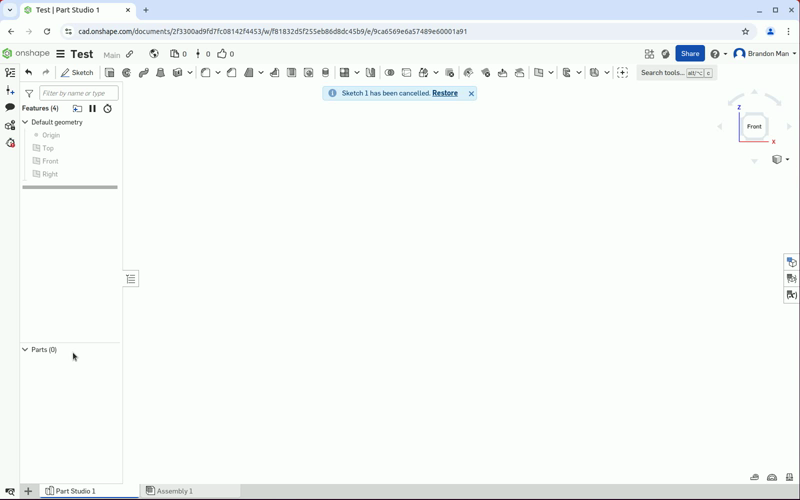
key_up(shift)
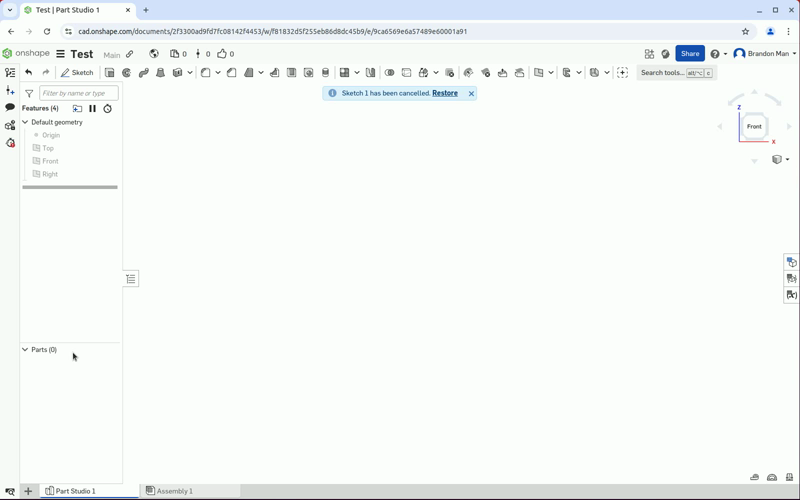
key(space)
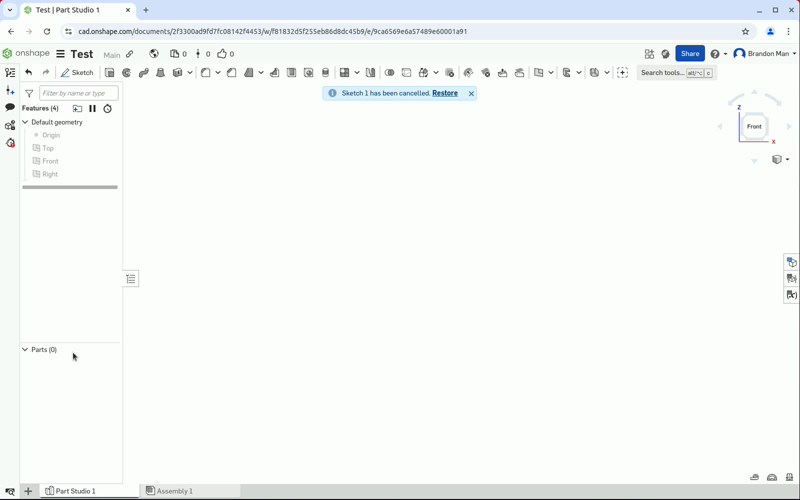
key_down(shift)
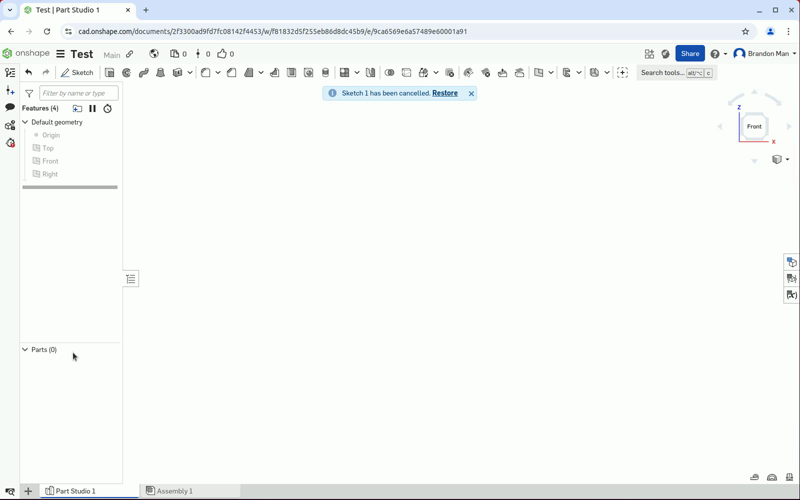
key(left)
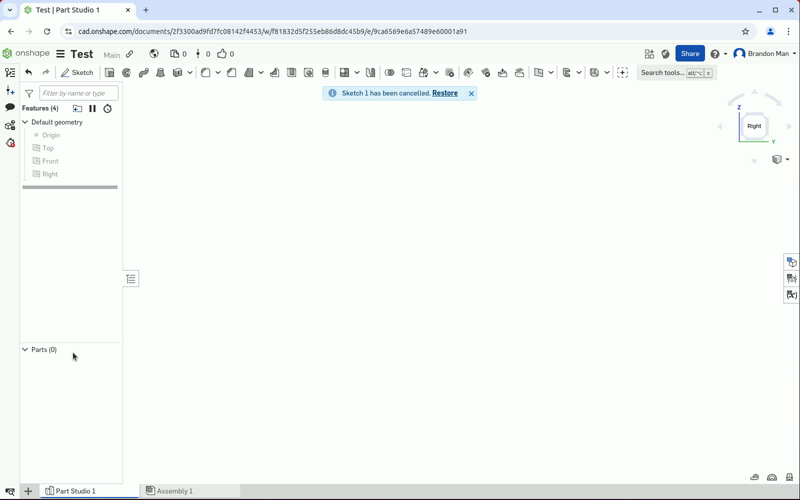
key_up(shift)
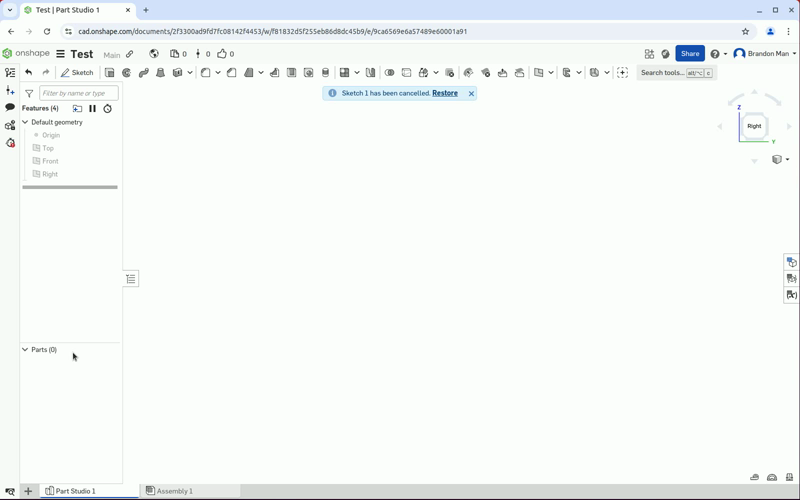
mouse_move(73, 352)
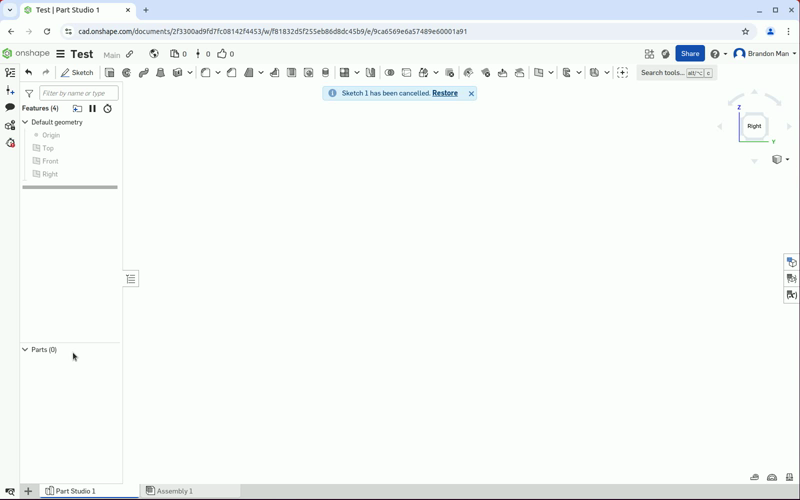
key(shift+y)
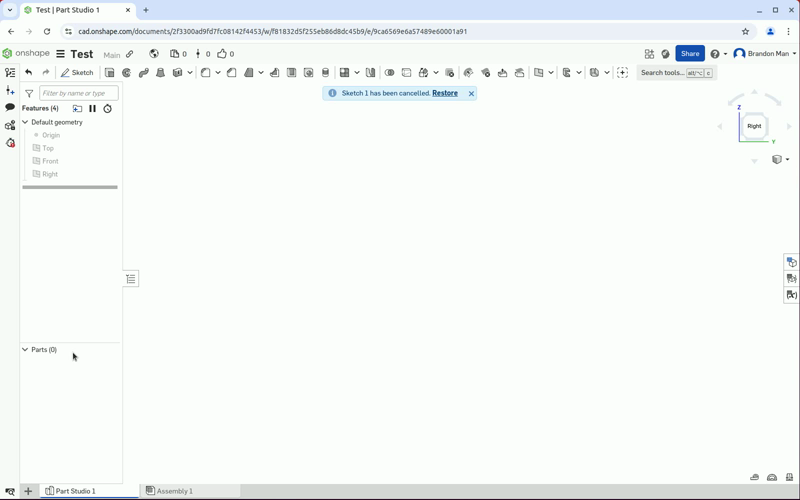
key(shift+s)
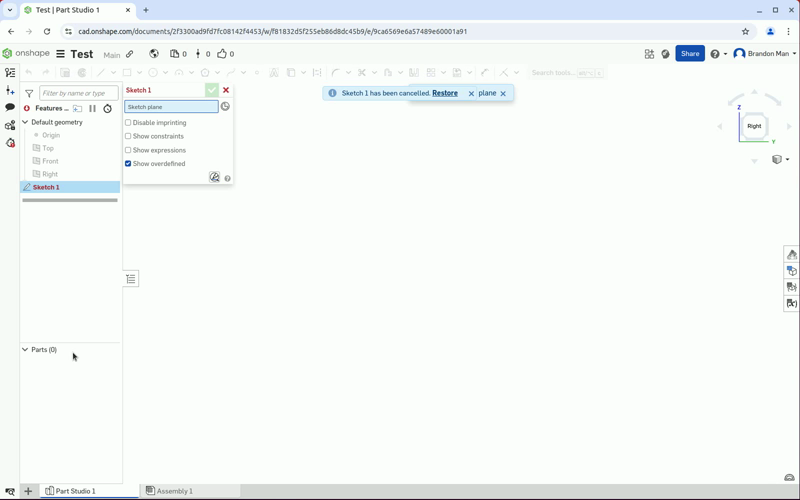
mouse_move(73, 176)
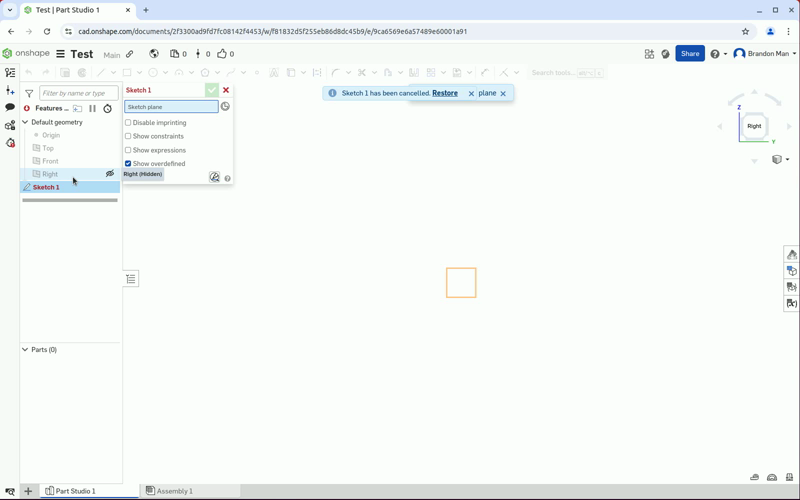
click(73, 176)
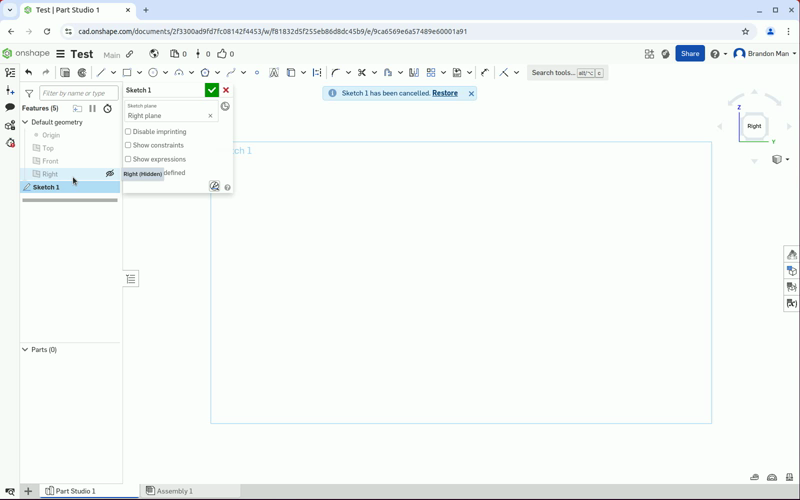
mouse_move(73, 352)
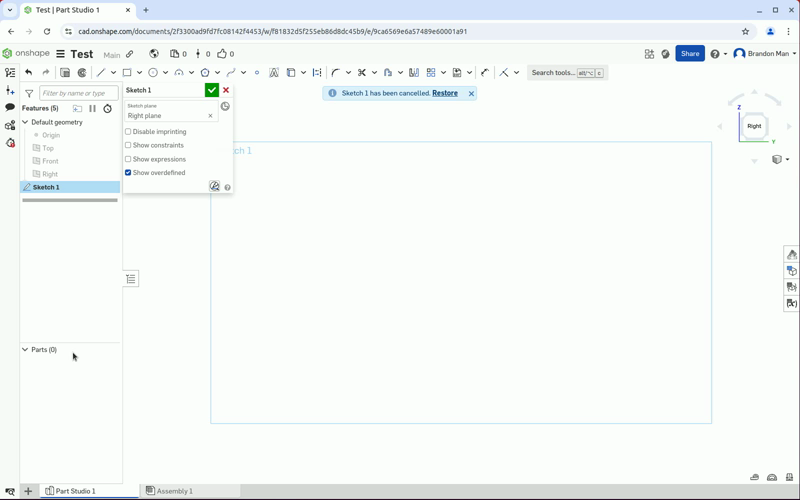
key(y)
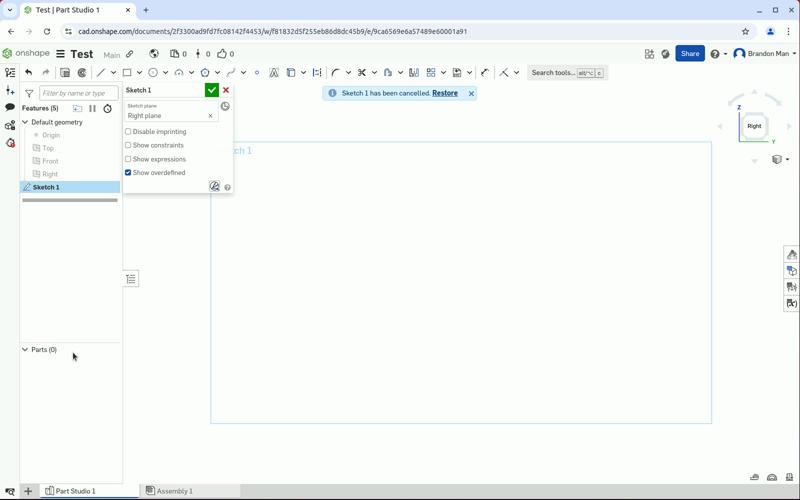
key(l)
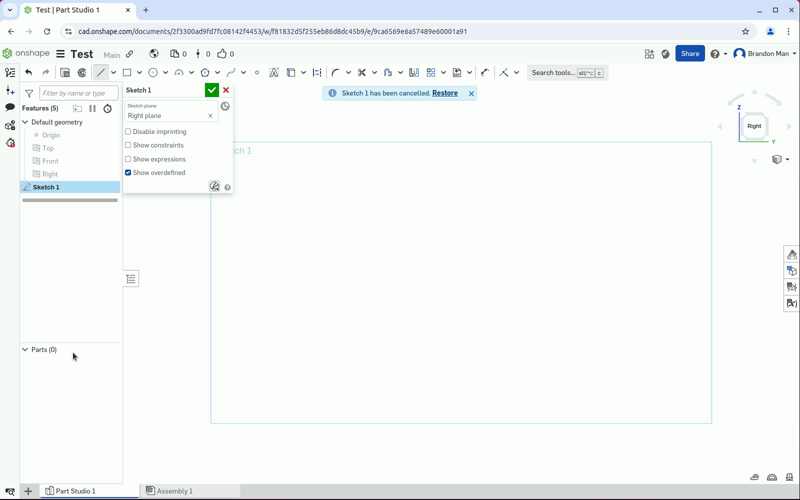
key_down(shift)
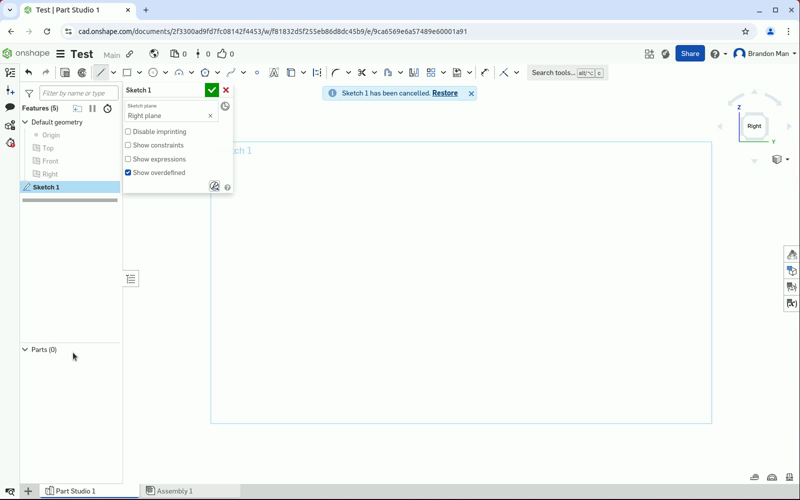
mouse_move(444, 297)
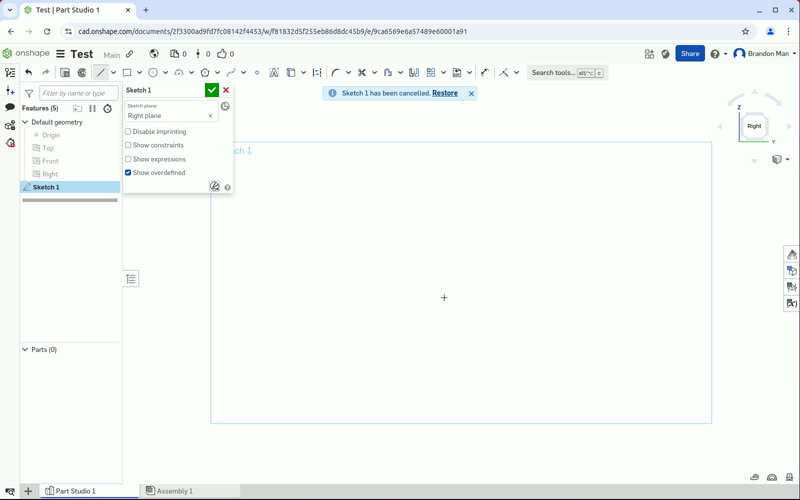
click(444, 297)
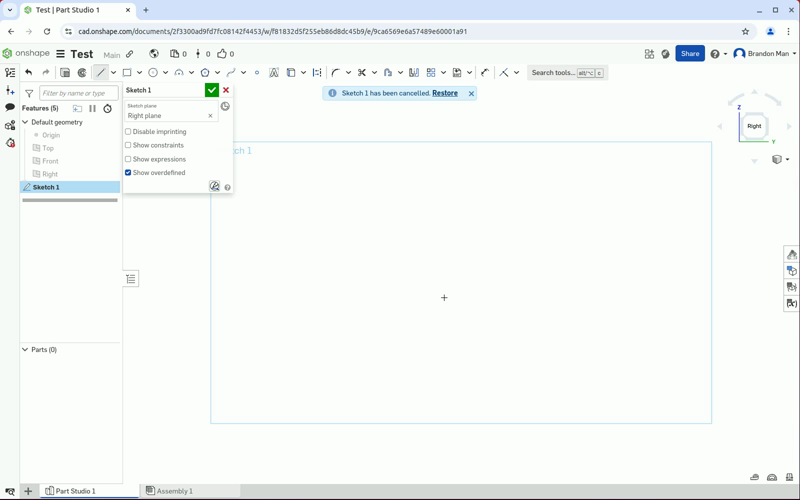
key_up(shift)
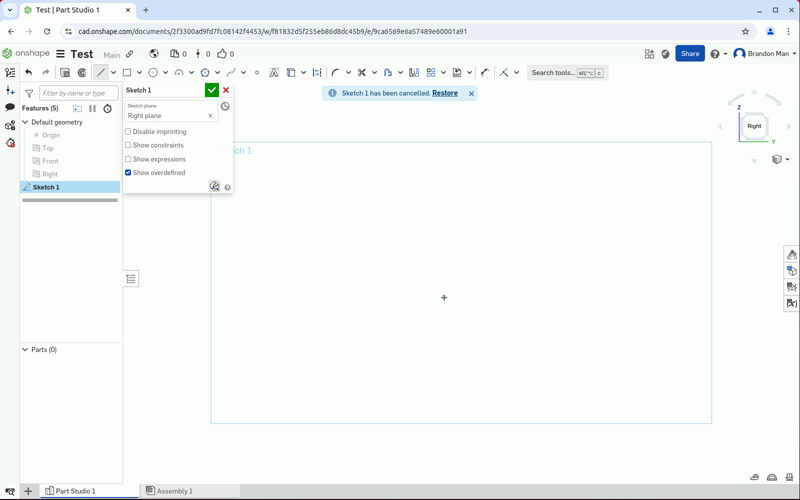
key_down(shift)
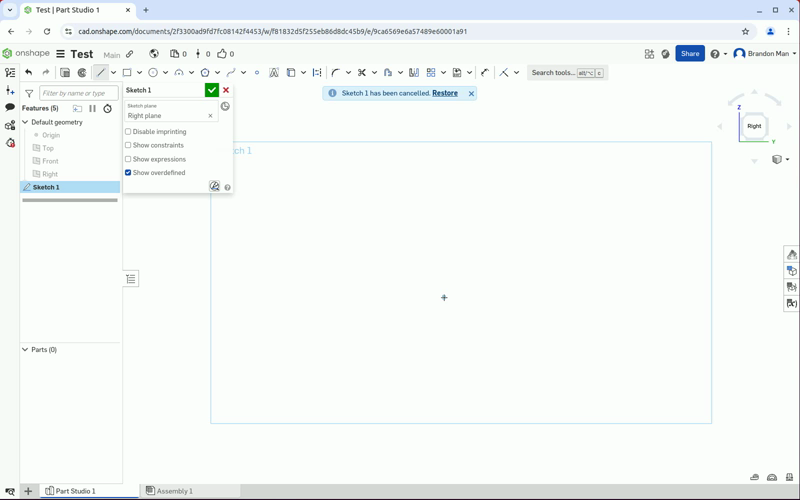
mouse_move(474, 297)
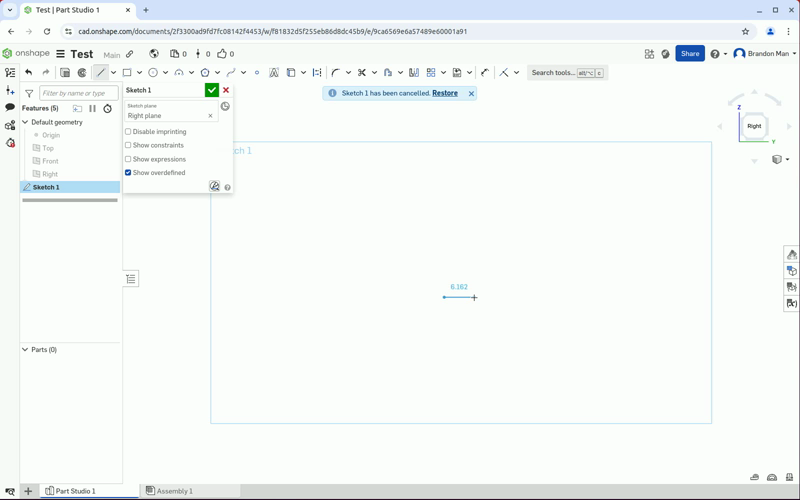
mouse_move(478, 297)
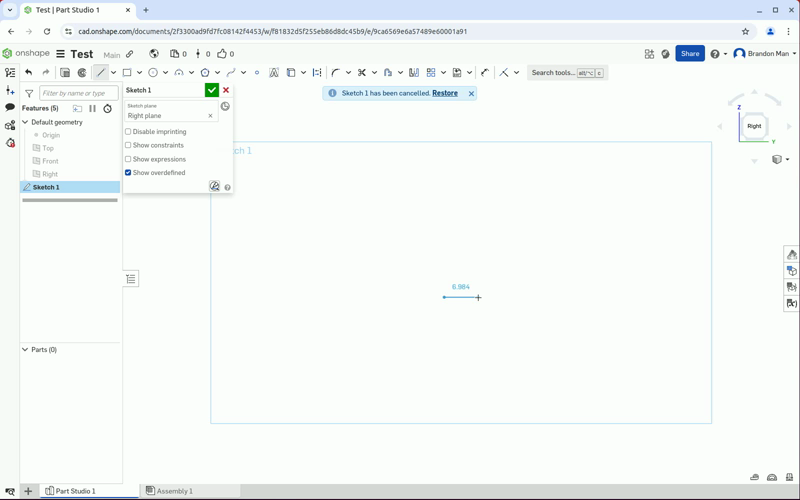
click(478, 297)
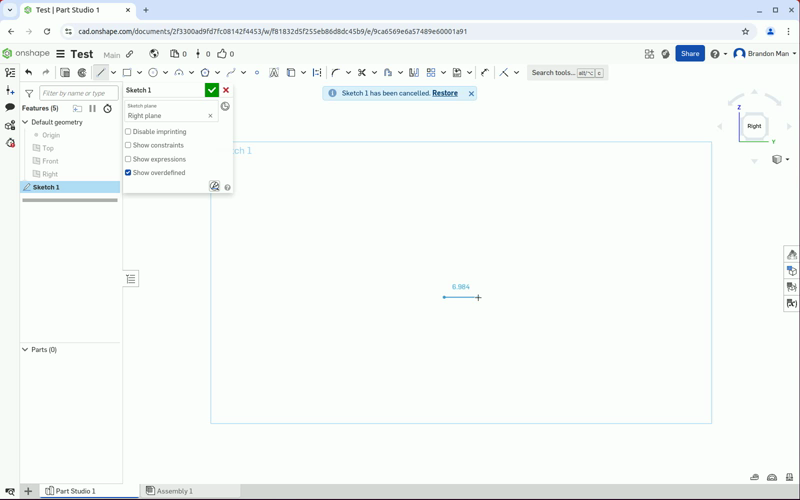
key_up(shift)
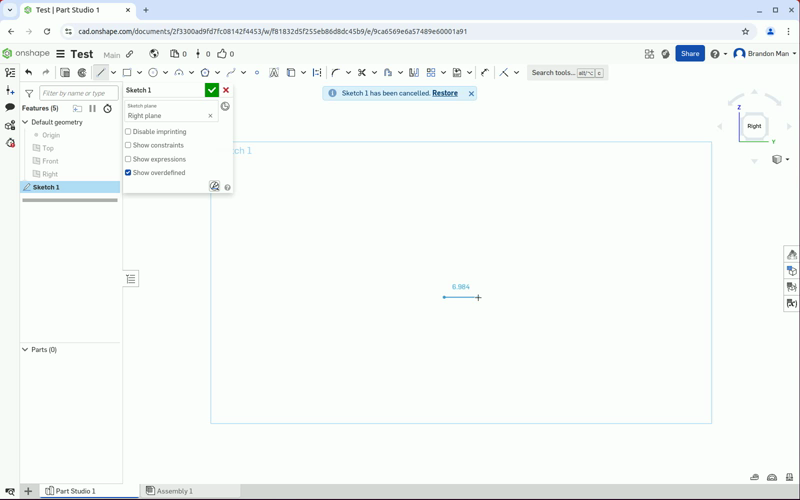
key_down(shift)
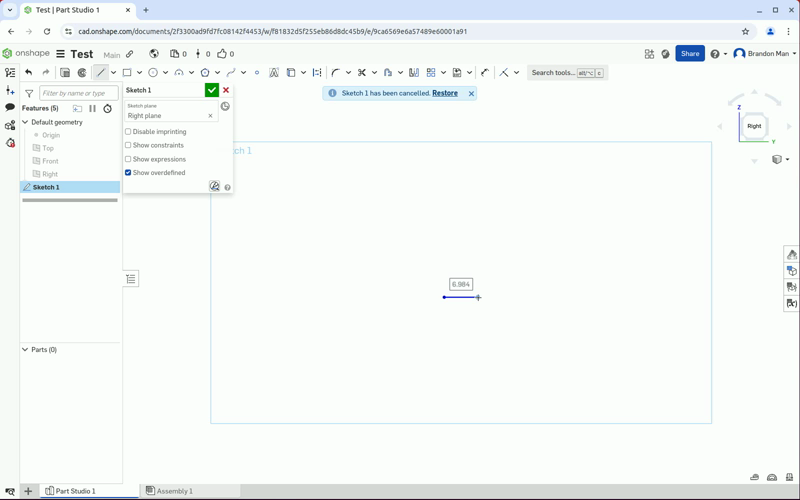
mouse_move(508, 297)
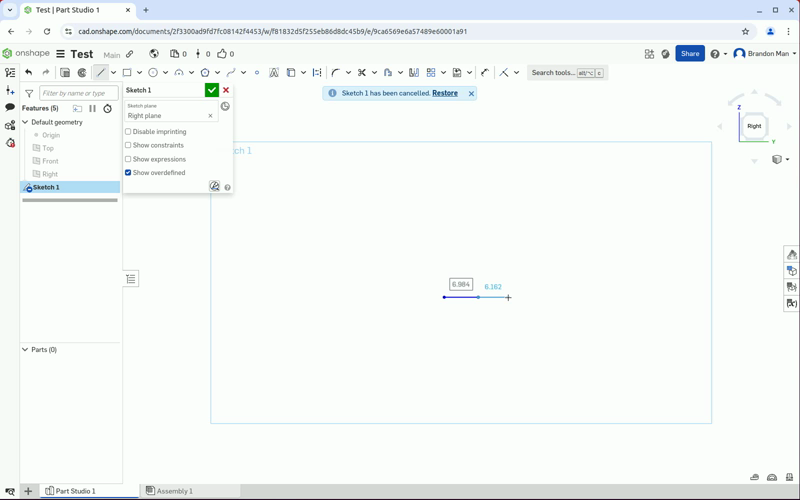
mouse_move(478, 271)
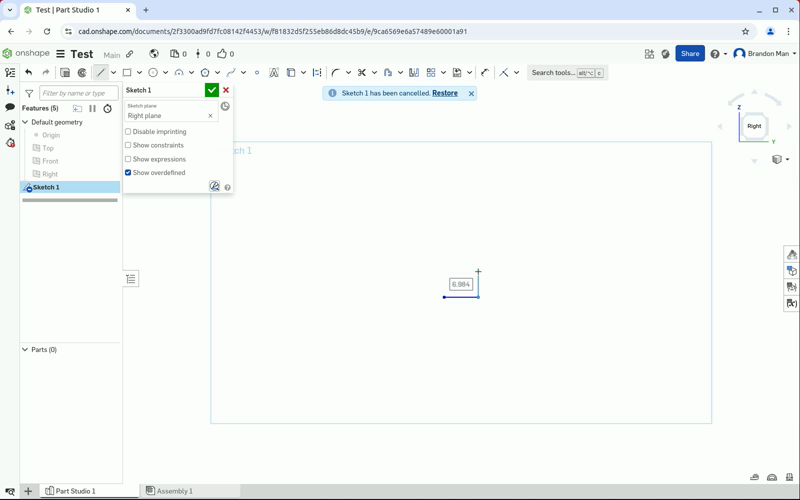
click(478, 271)
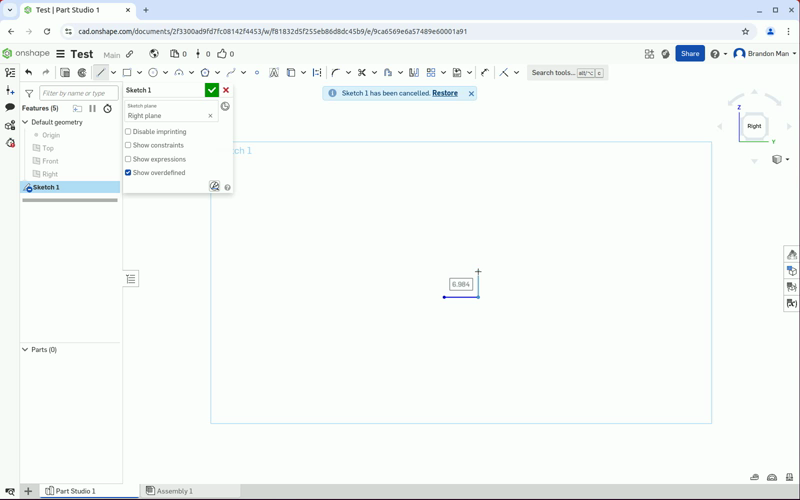
key_up(shift)
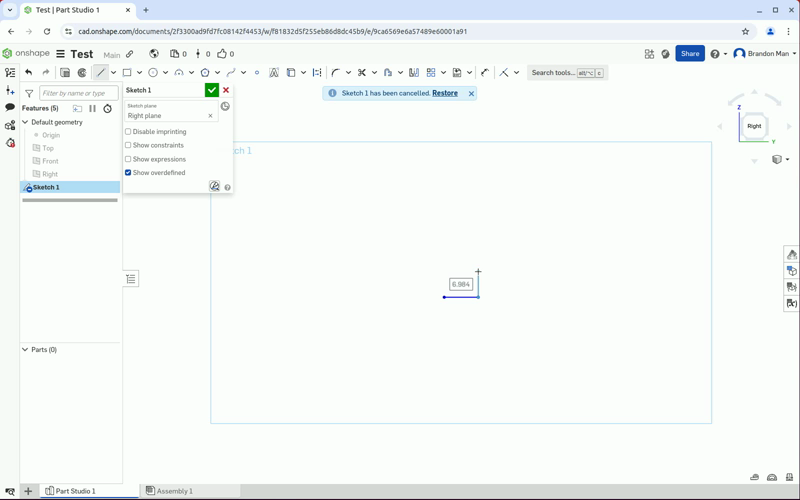
key_down(shift)
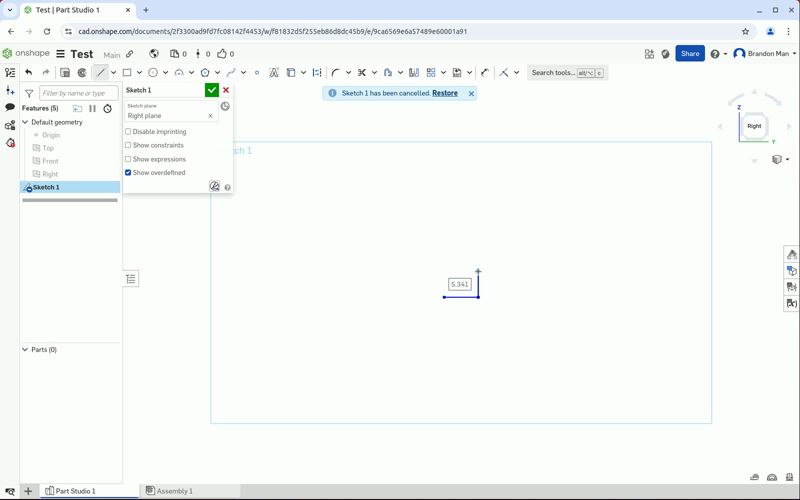
mouse_move(508, 271)
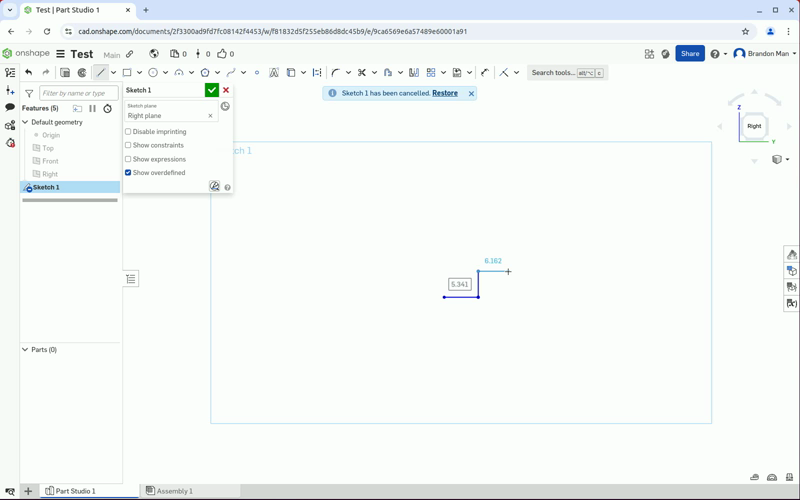
mouse_move(444, 271)
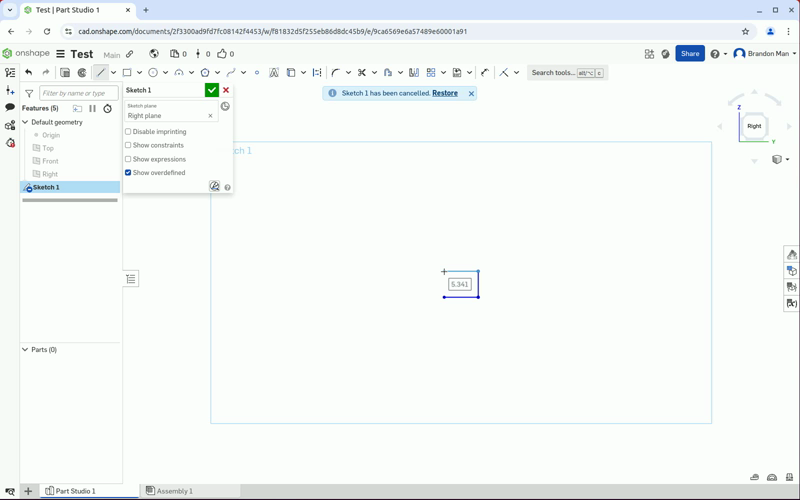
click(444, 271)
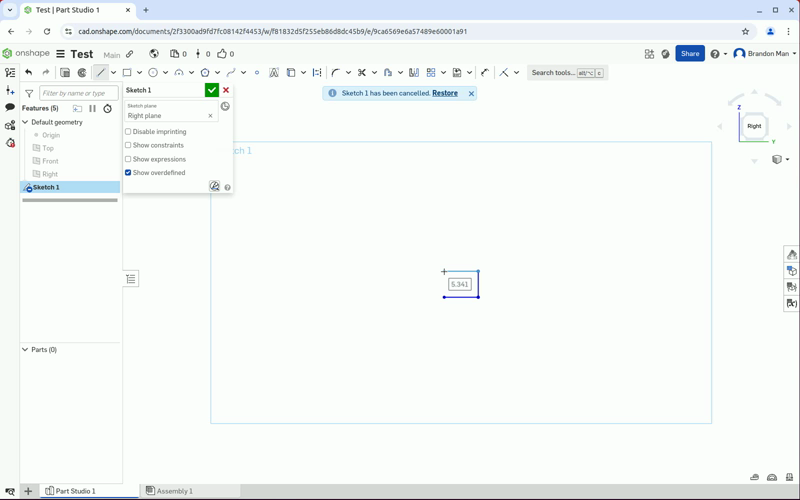
key_up(shift)
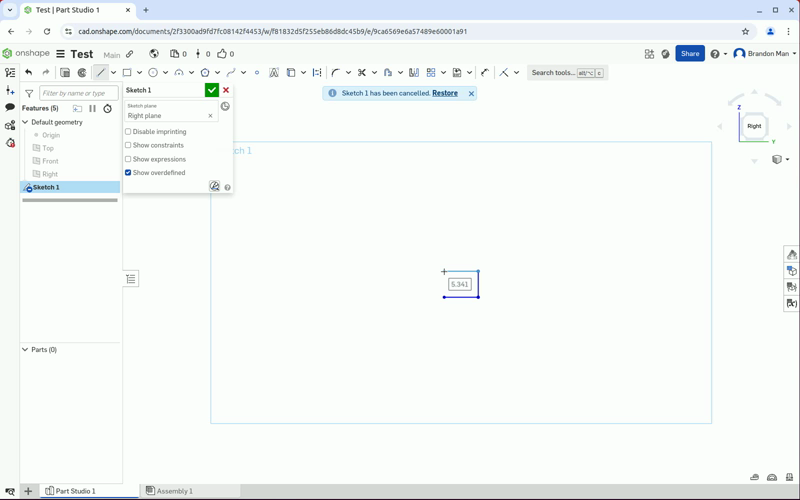
mouse_move(474, 271)
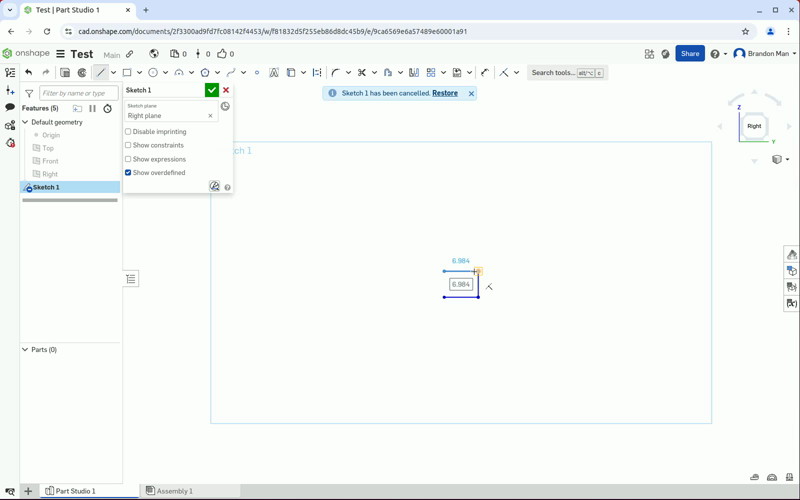
key_down(shift)
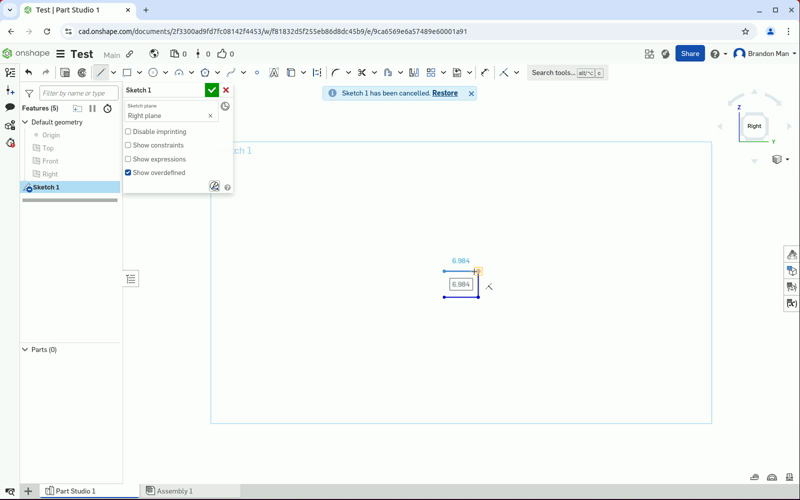
mouse_move(444, 297)
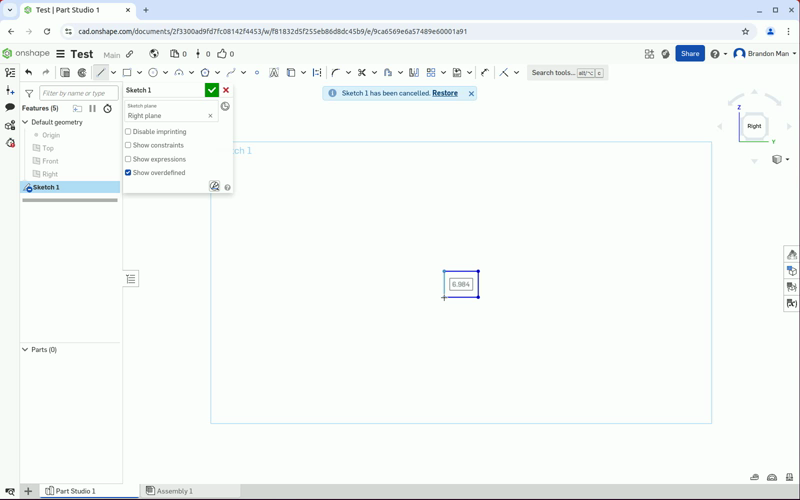
key_up(shift)
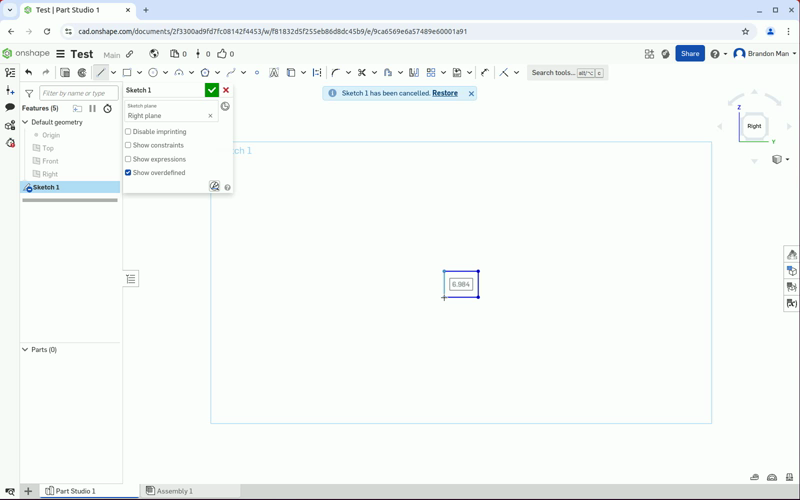
click(444, 297)
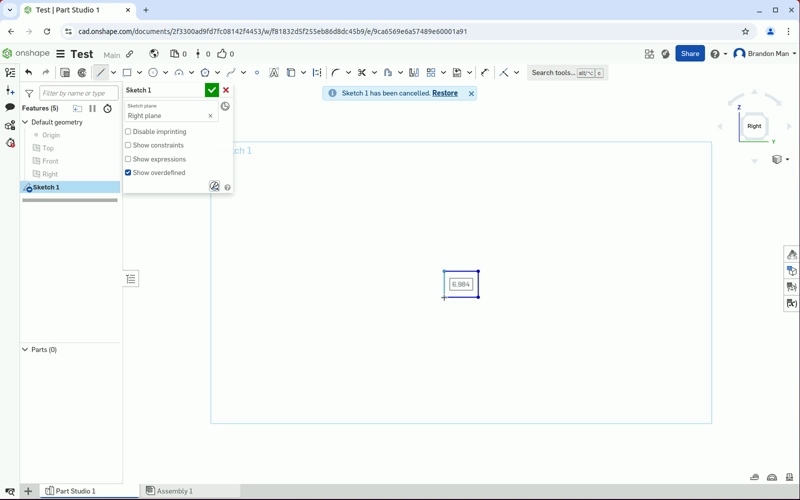
key(esc)
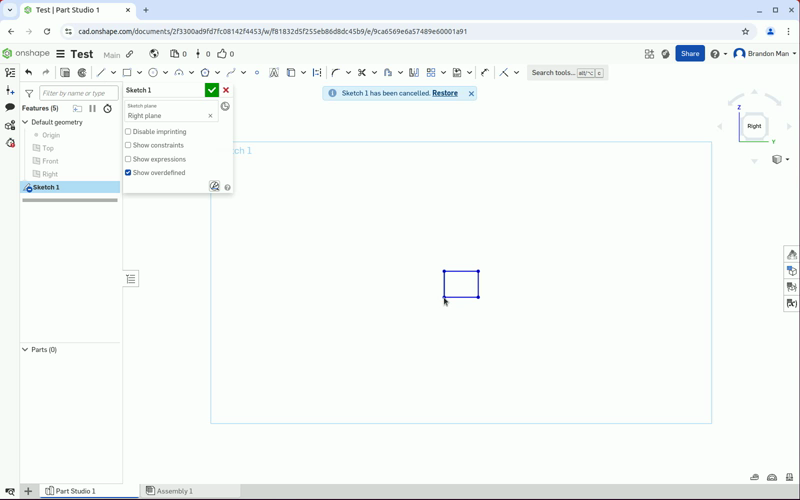
mouse_move(468, 293)
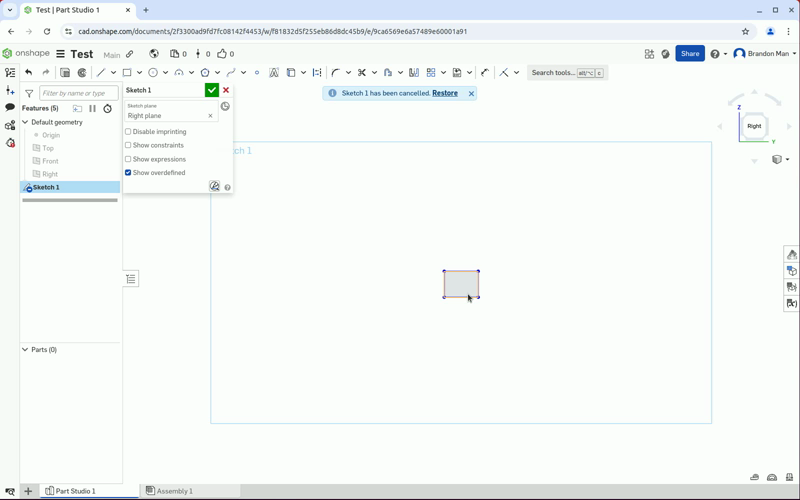
scroll(6)
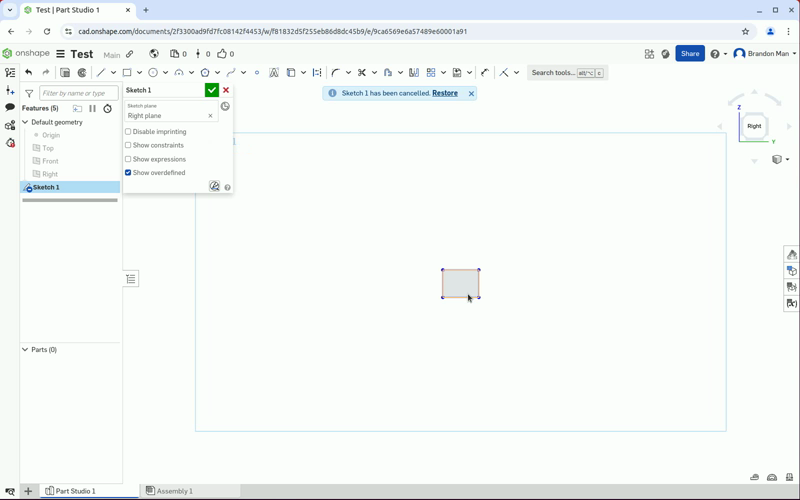
scroll(6)
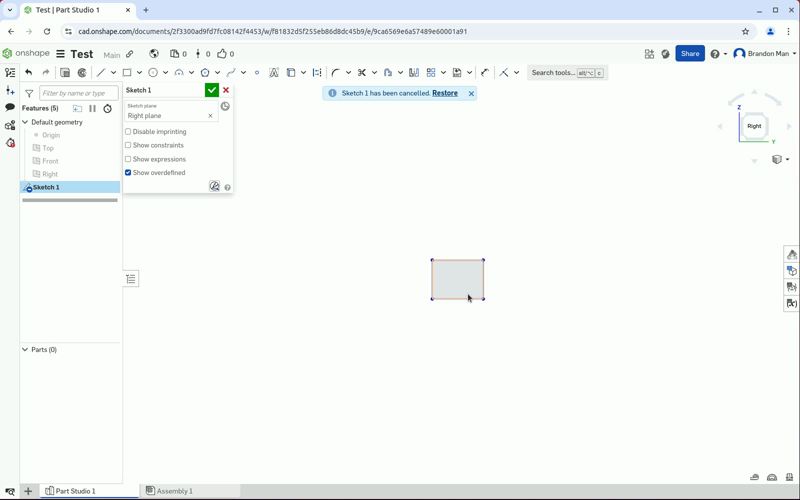
scroll(6)
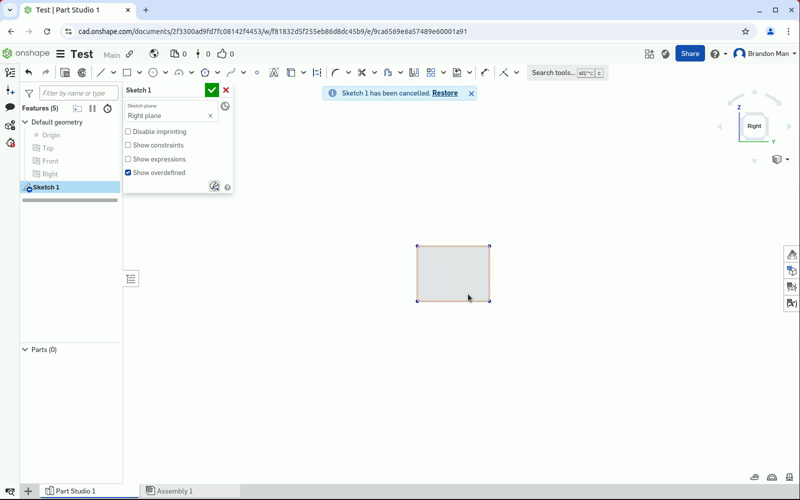
scroll(6)
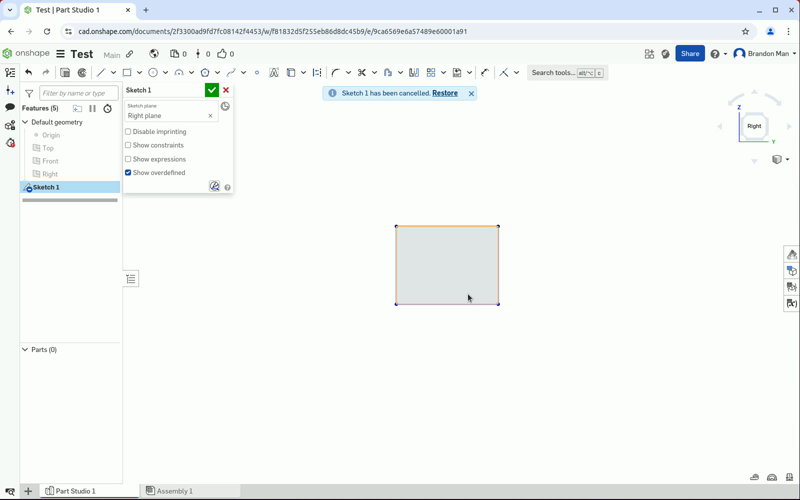
scroll(6)
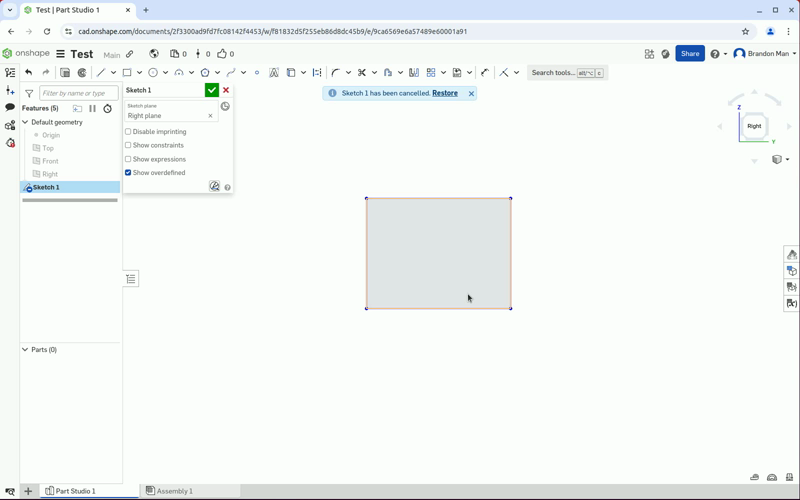
scroll(6)
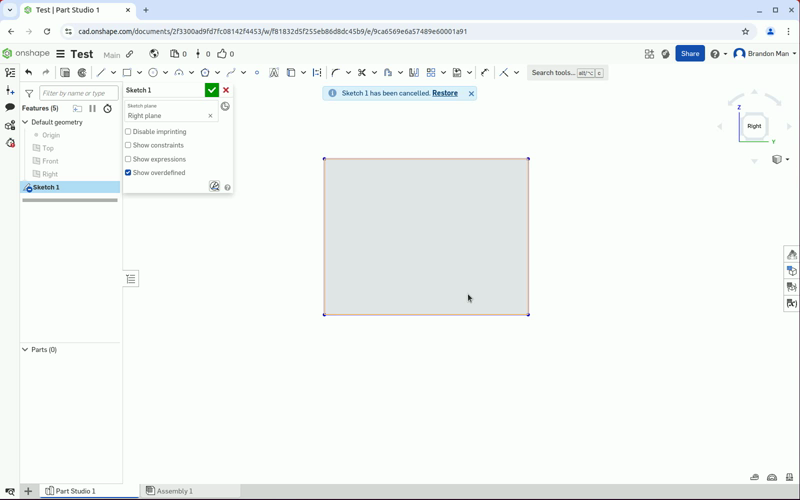
scroll(6)
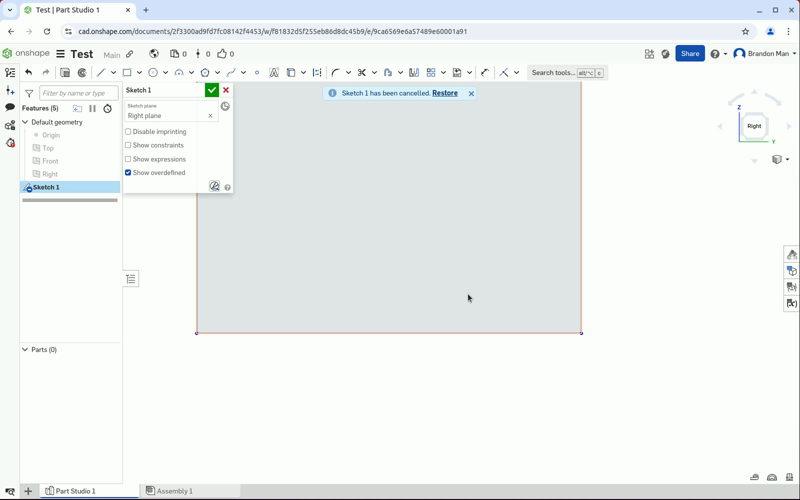
click(468, 293)
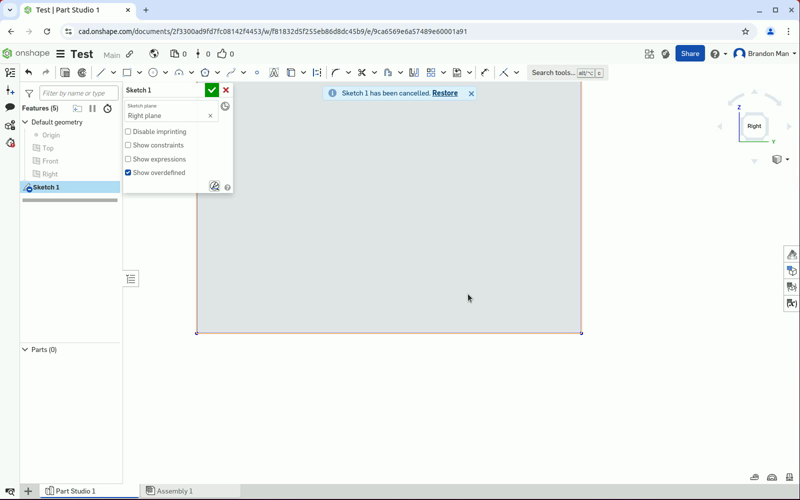
scroll(-6)
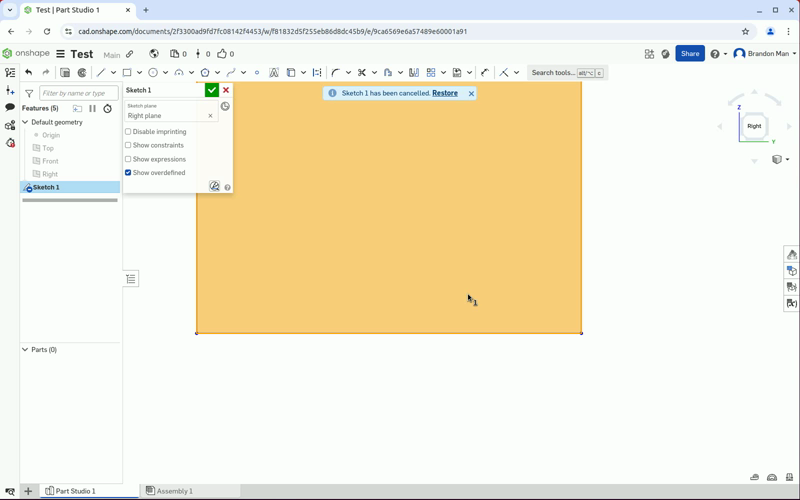
scroll(-6)
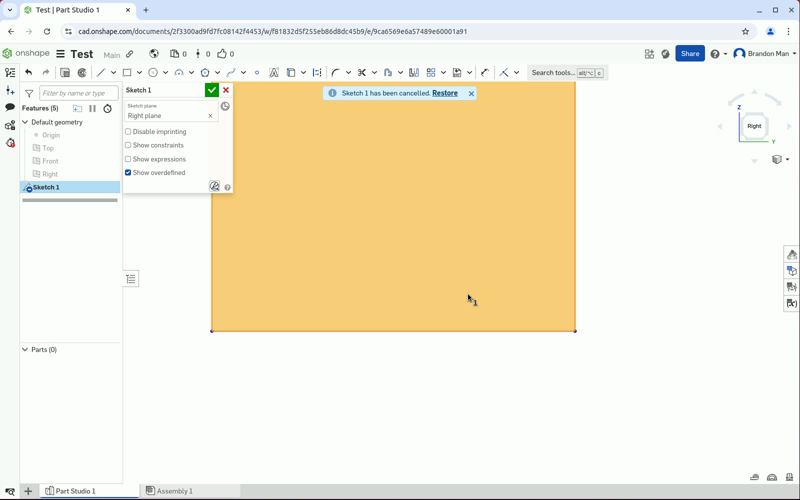
scroll(-6)
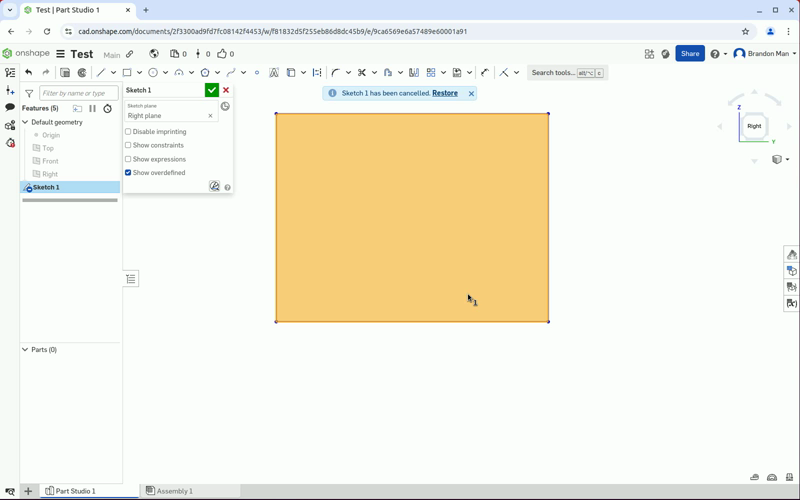
scroll(-6)
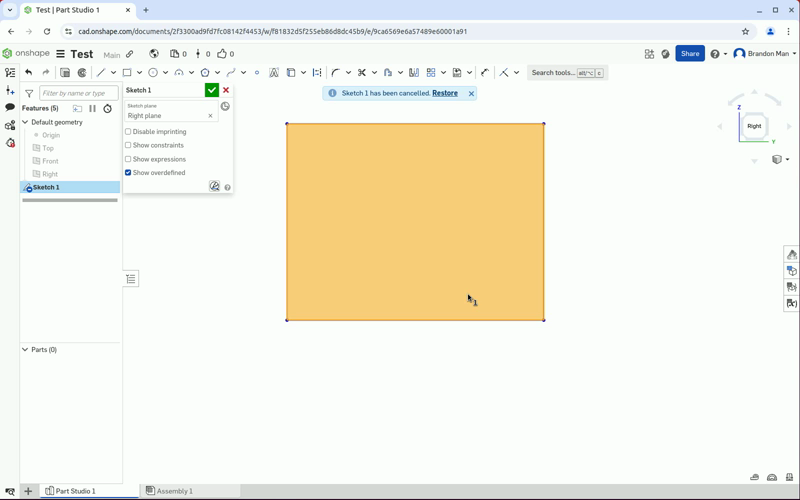
scroll(-6)
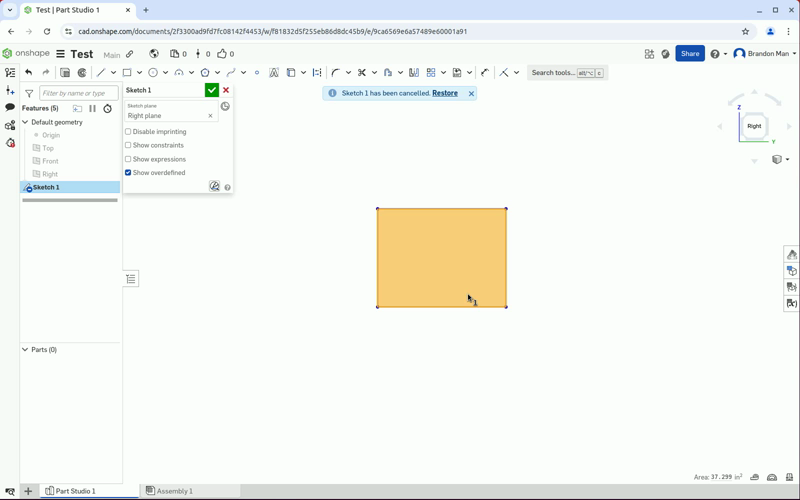
scroll(-6)
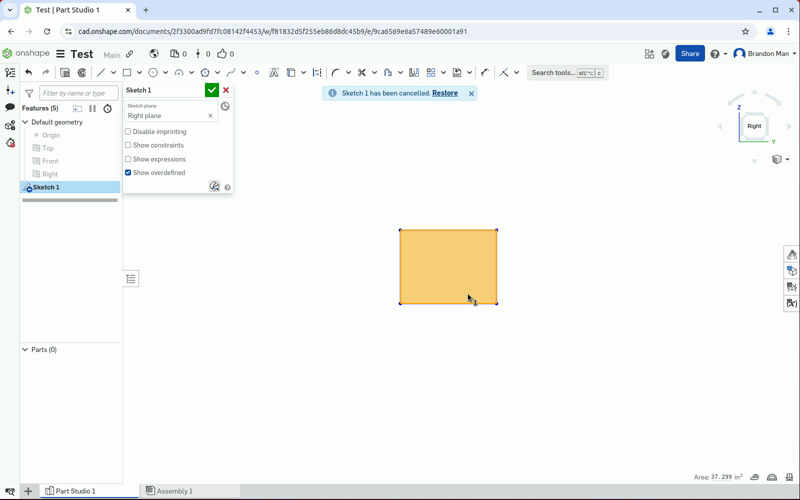
scroll(-6)
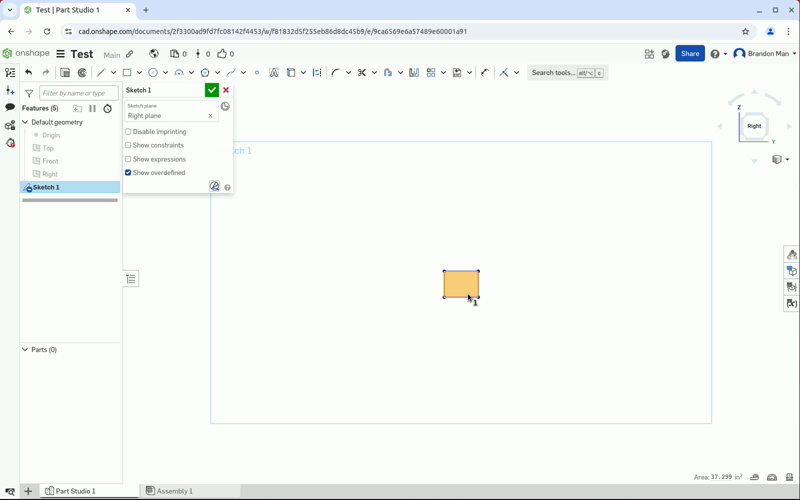
mouse_move(73, 352)
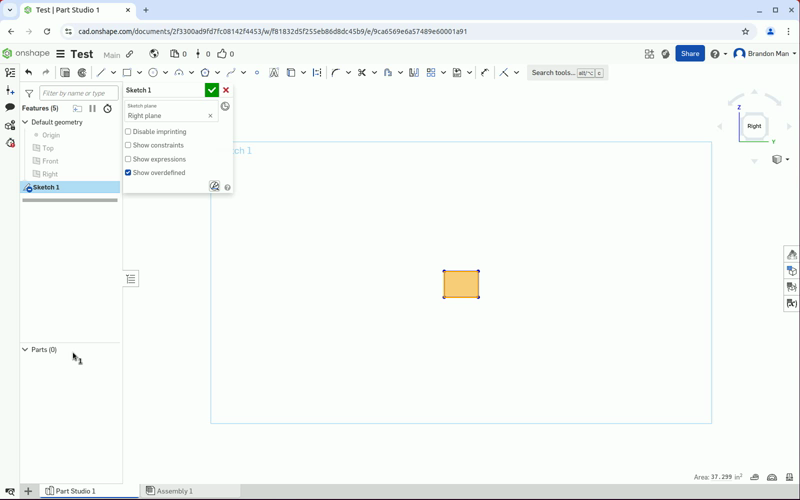
key(shift+y)
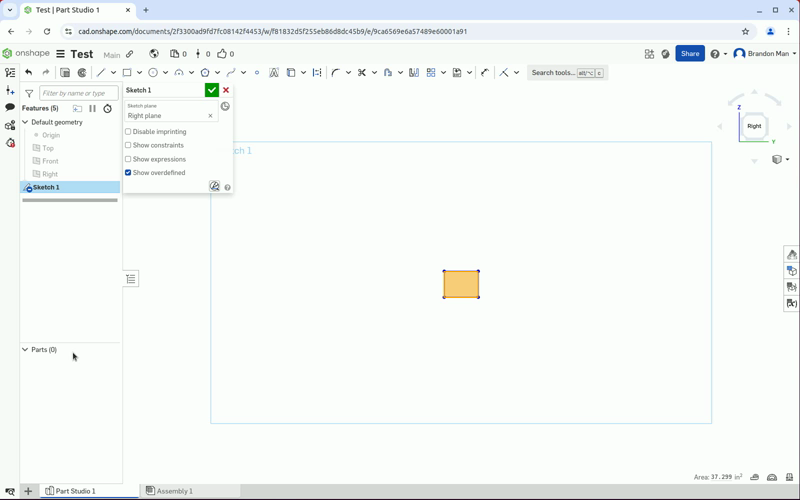
key(shift+e)
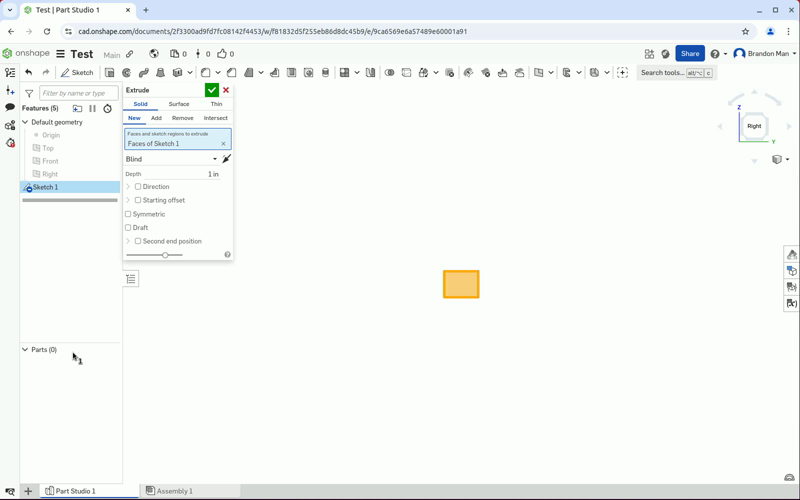
mouse_move(143, 106)
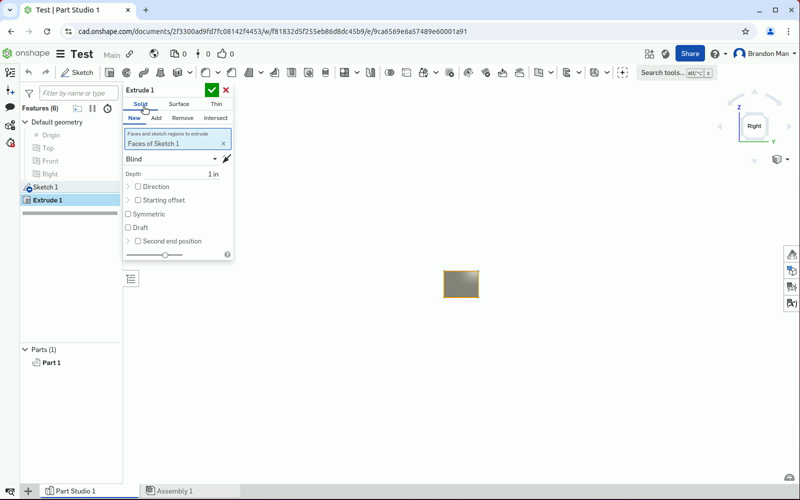
click(143, 106)
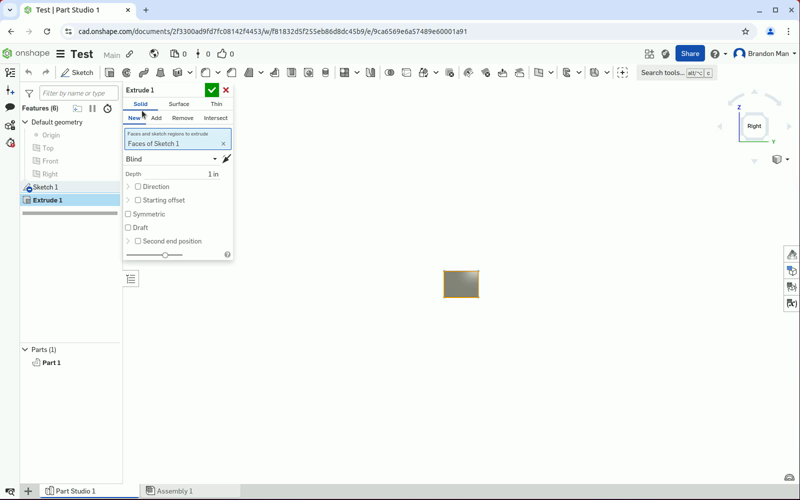
mouse_move(137, 120)
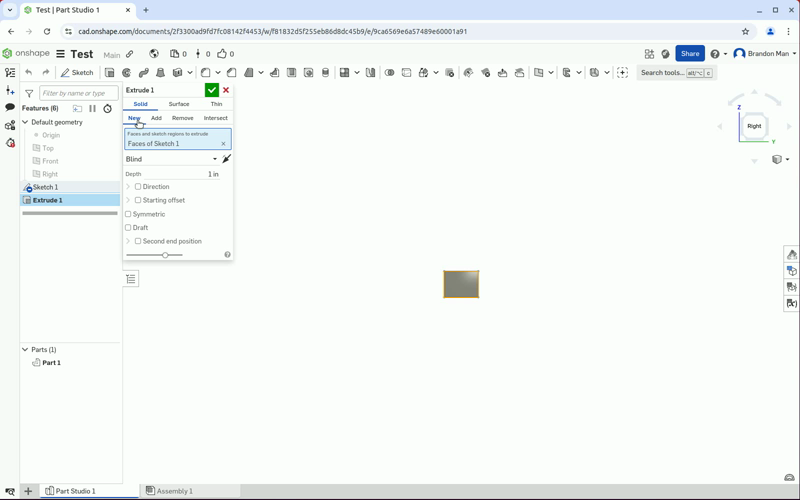
click(137, 120)
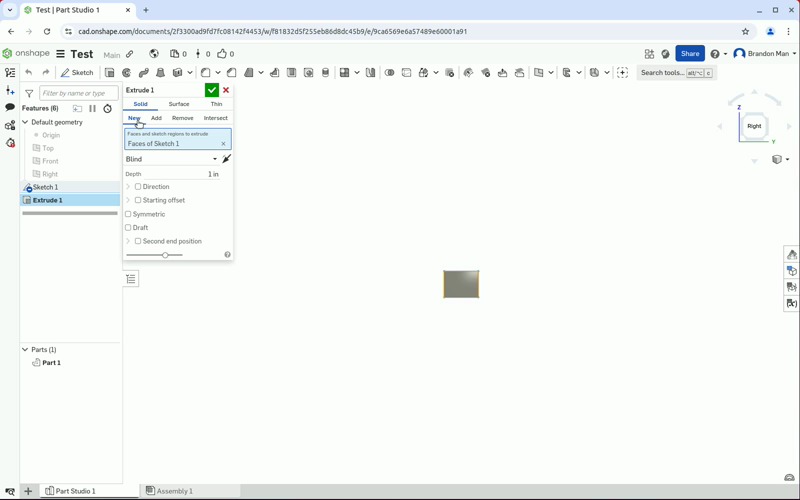
key(tab, 4)
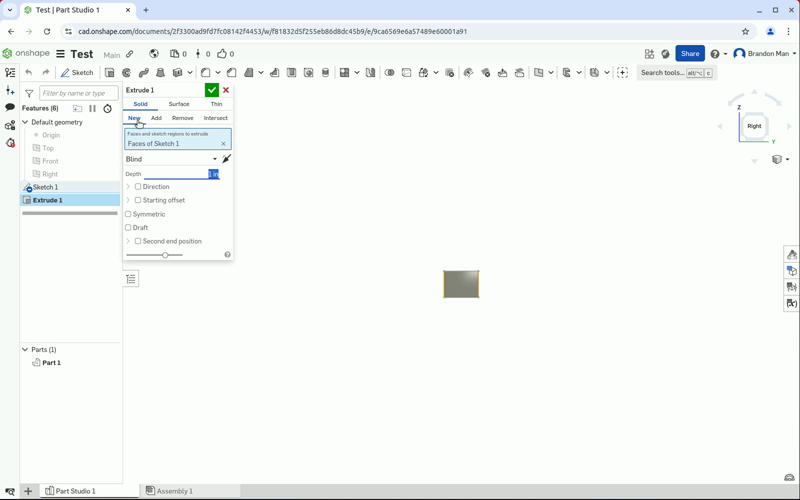
text(23.108)
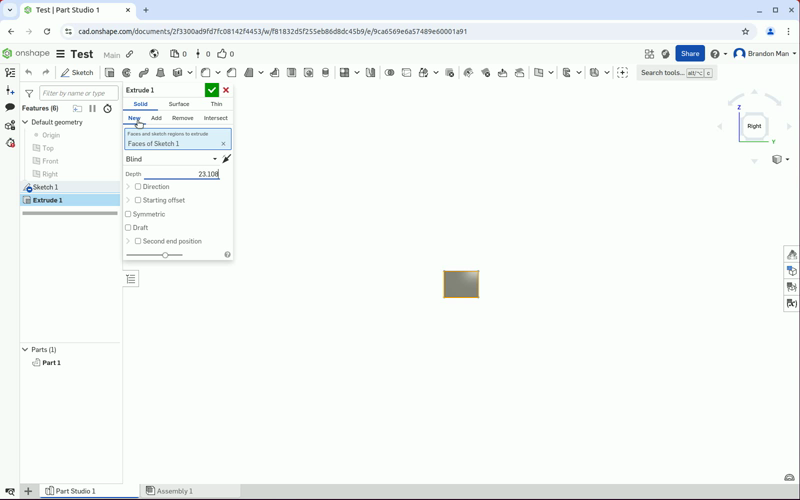
key(enter)
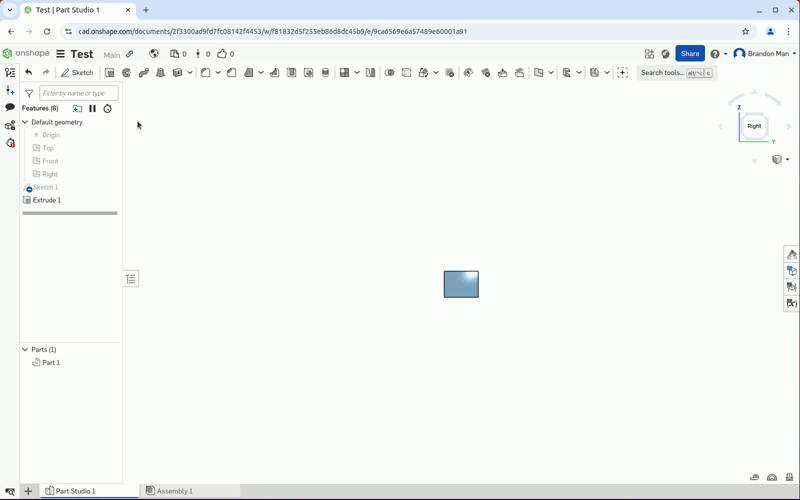
key(shift+h)
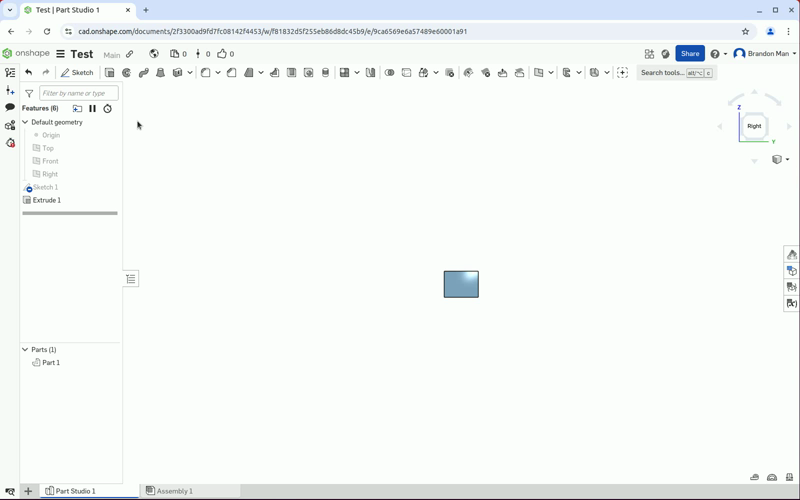
key(shift+h)
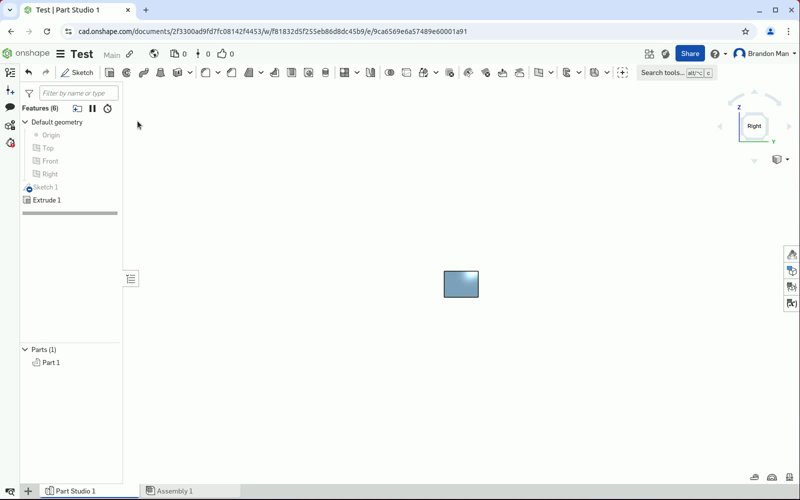
mouse_move(73, 189)
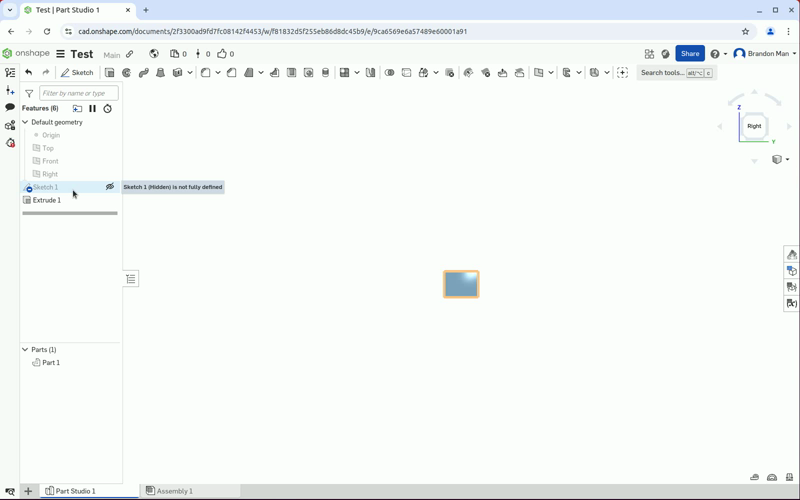
click(73, 189)
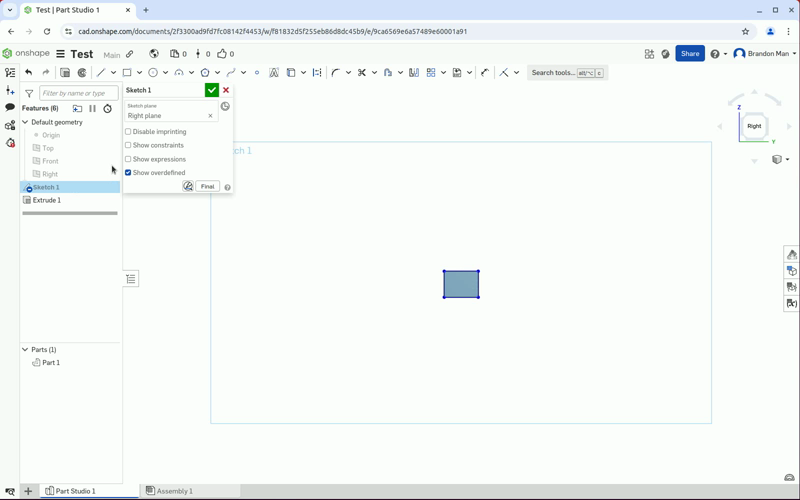
mouse_move(229, 92)
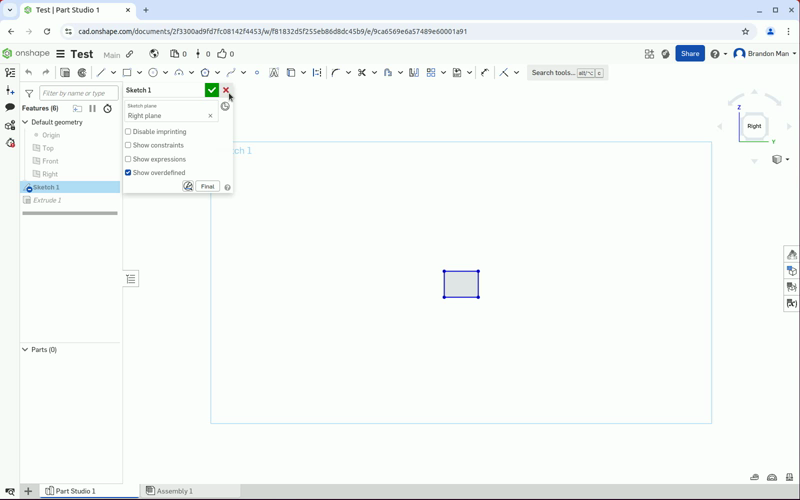
click(229, 92)
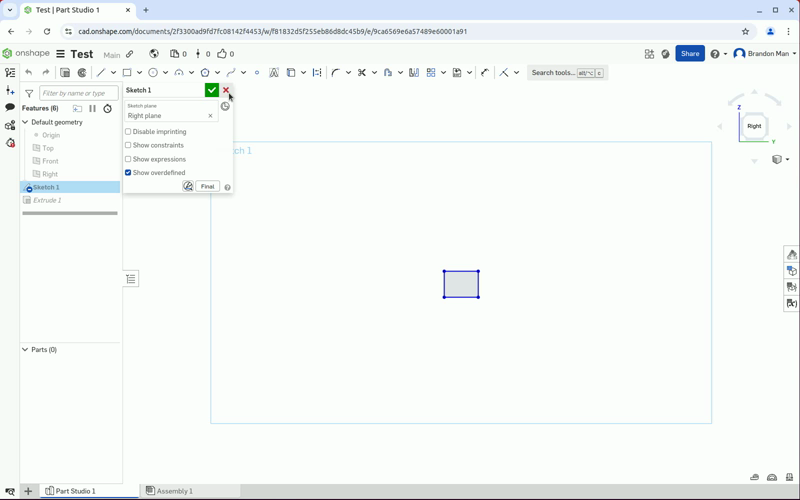
key(shift+s)
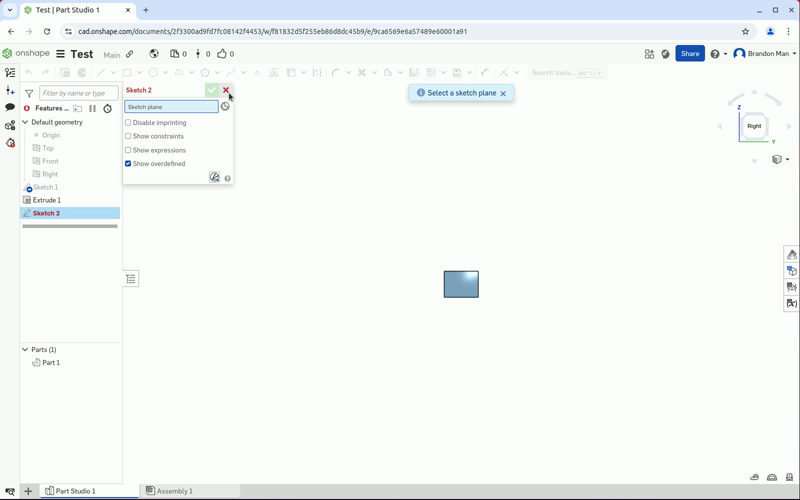
mouse_move(73, 176)
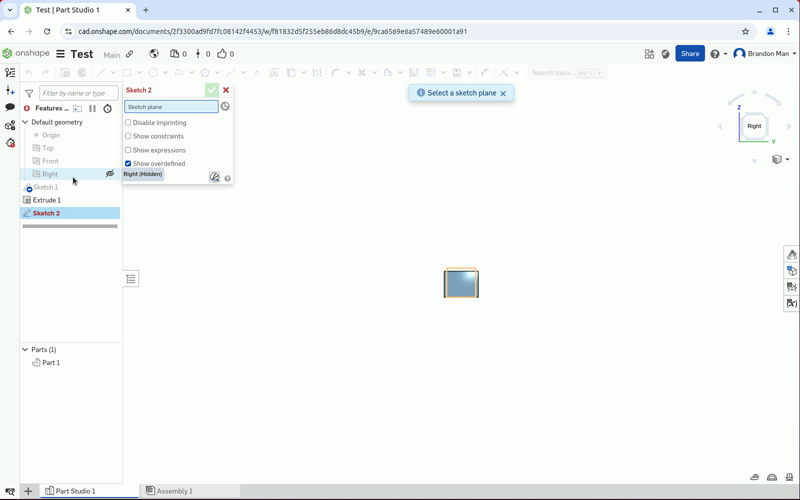
click(73, 176)
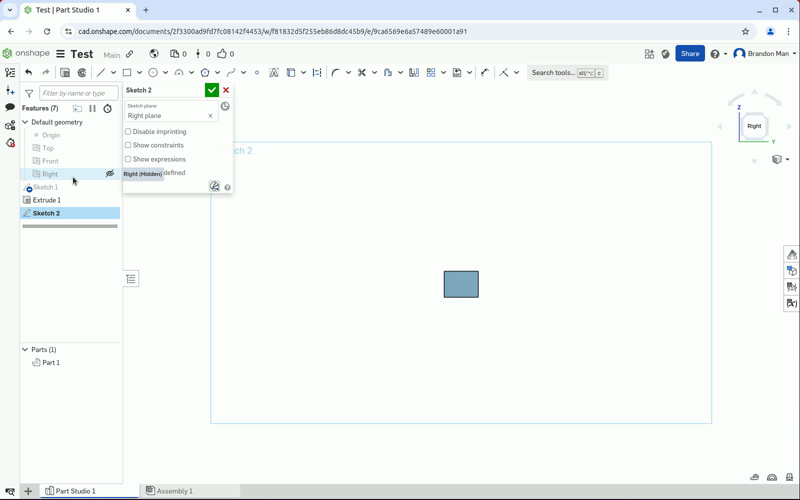
mouse_move(73, 352)
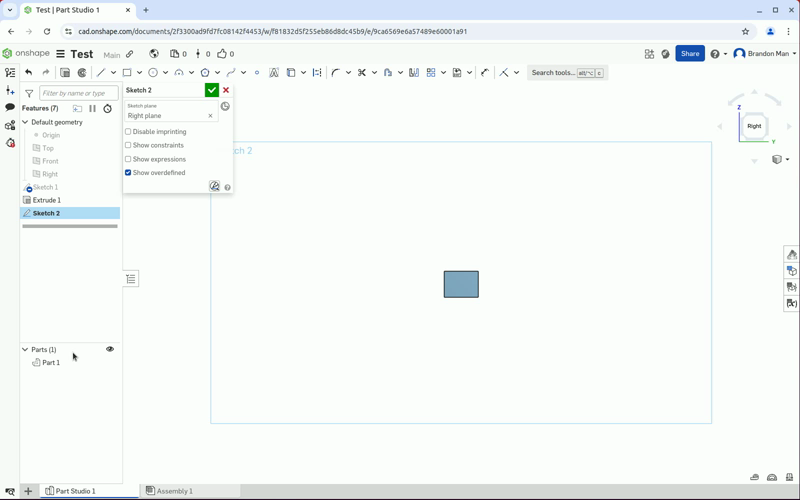
key(y)
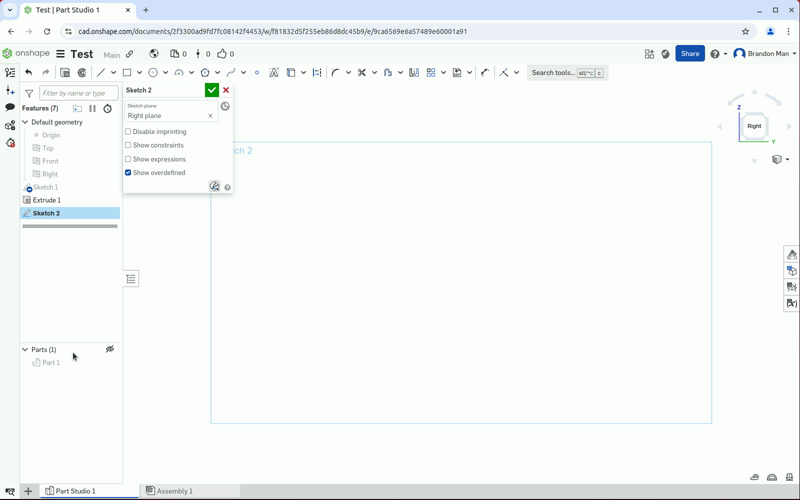
key(c)
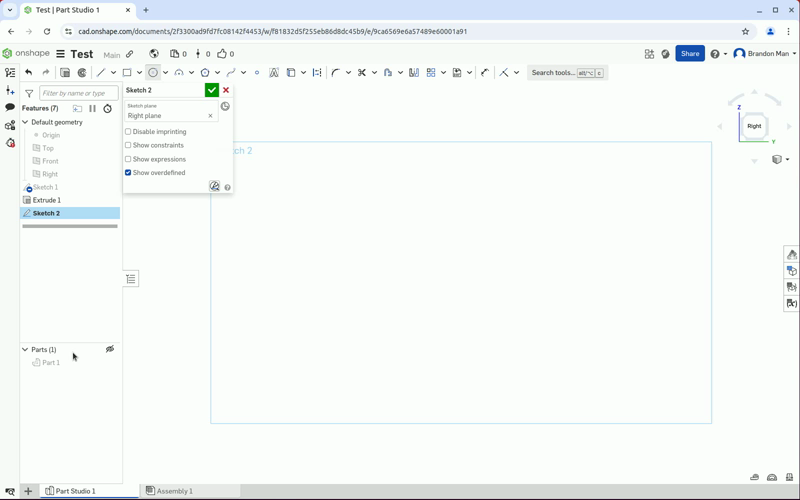
key_down(shift)
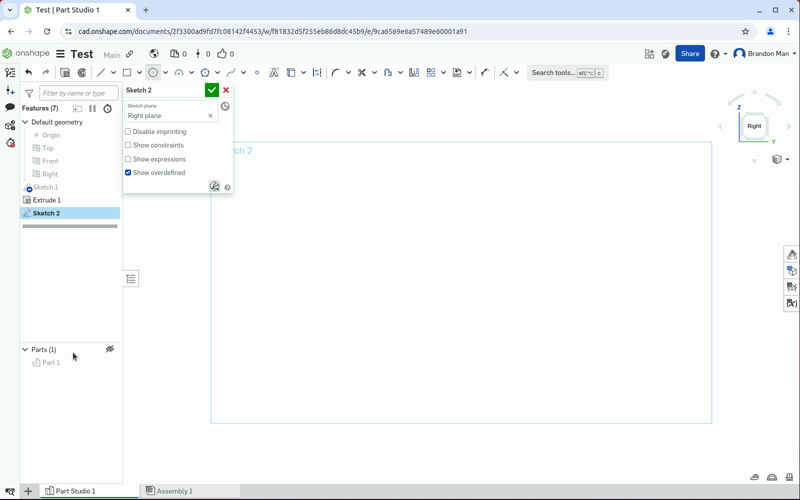
mouse_move(461, 282)
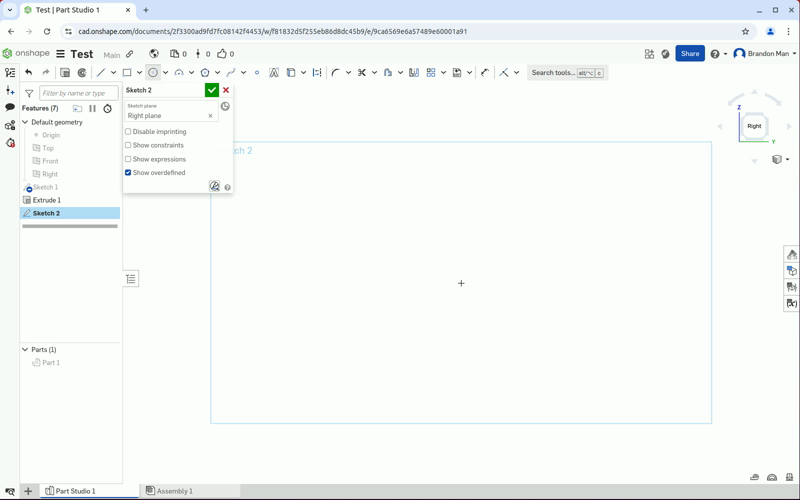
click(461, 282)
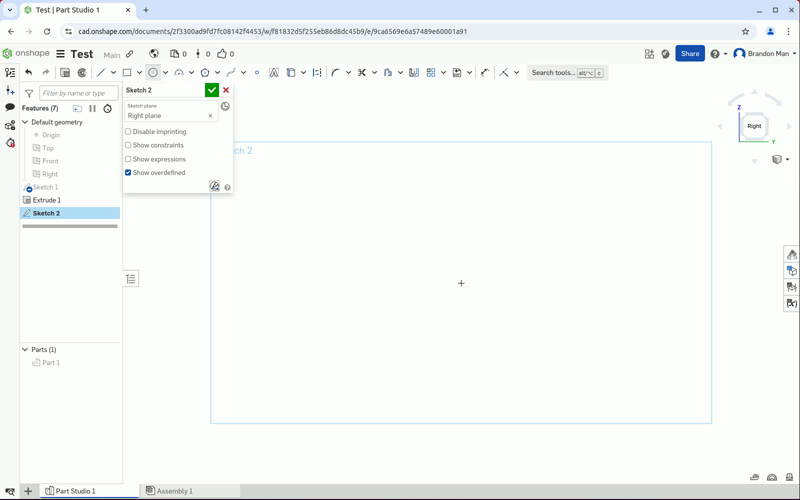
key_up(shift)
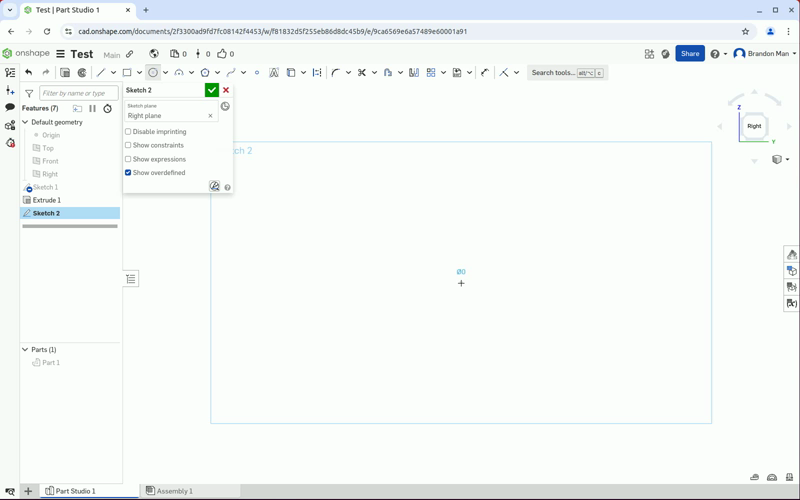
mouse_move(466, 282)
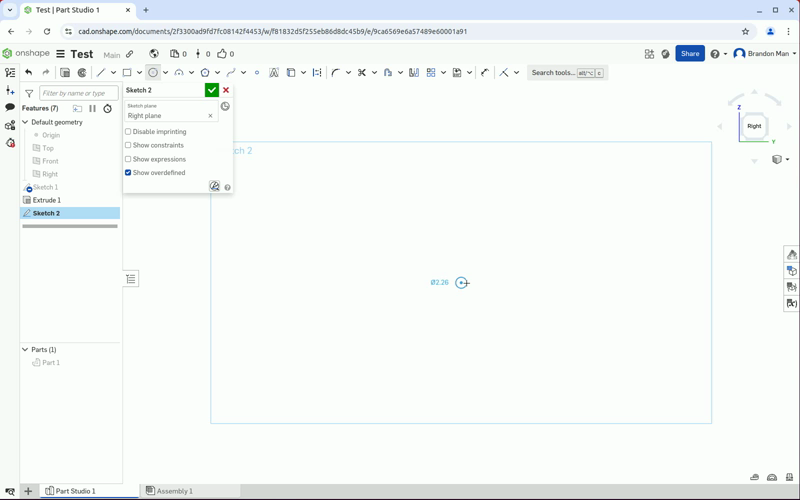
click(466, 282)
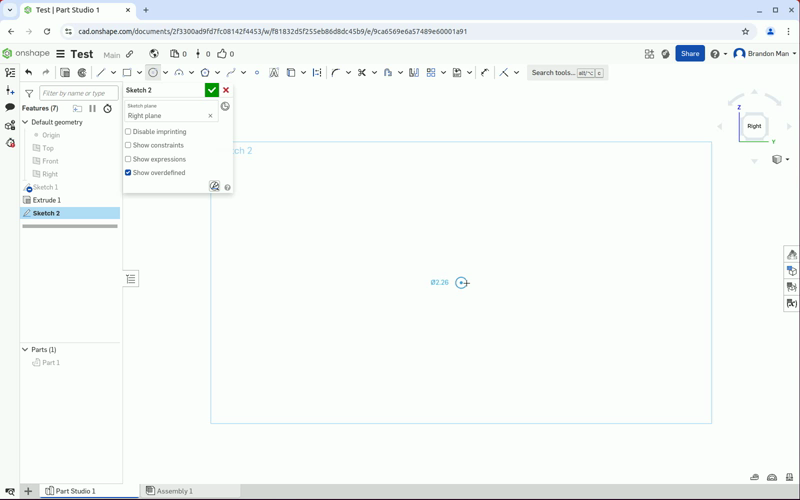
key(esc)
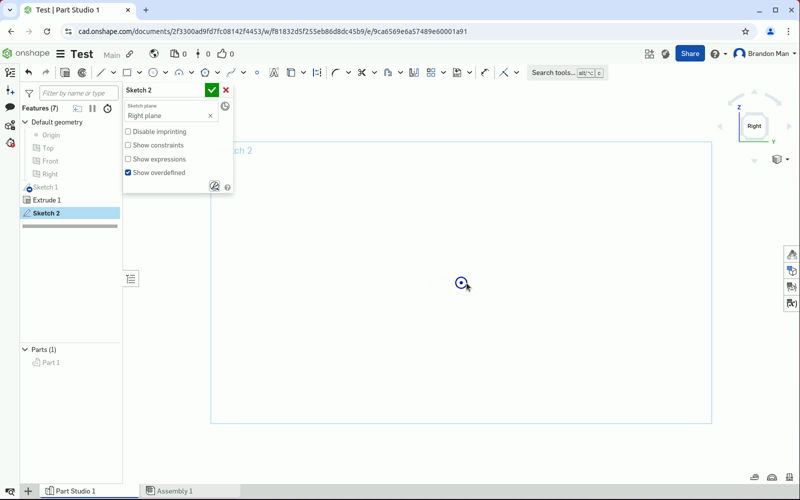
mouse_move(458, 284)
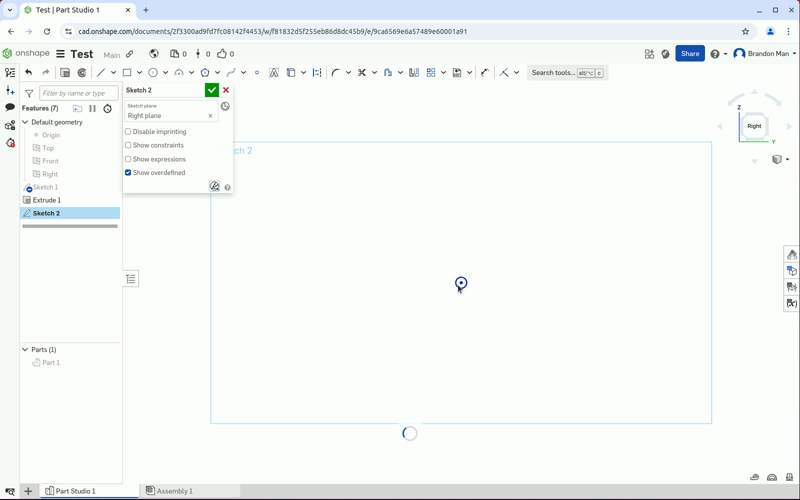
scroll(6)
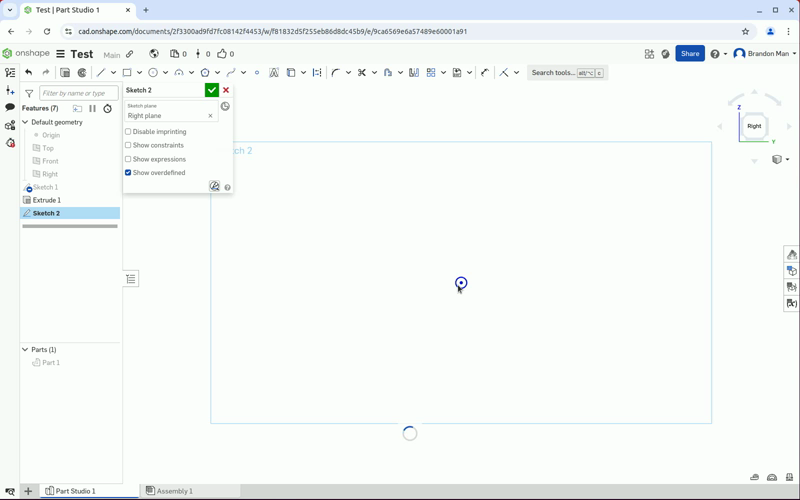
scroll(6)
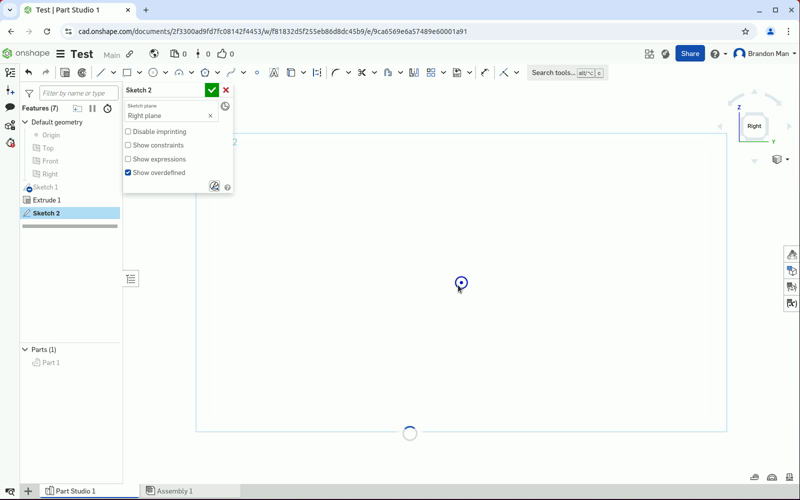
scroll(6)
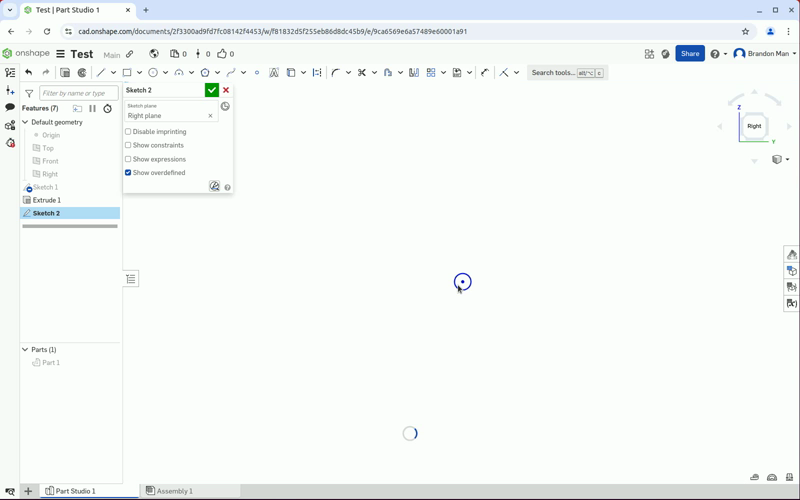
scroll(6)
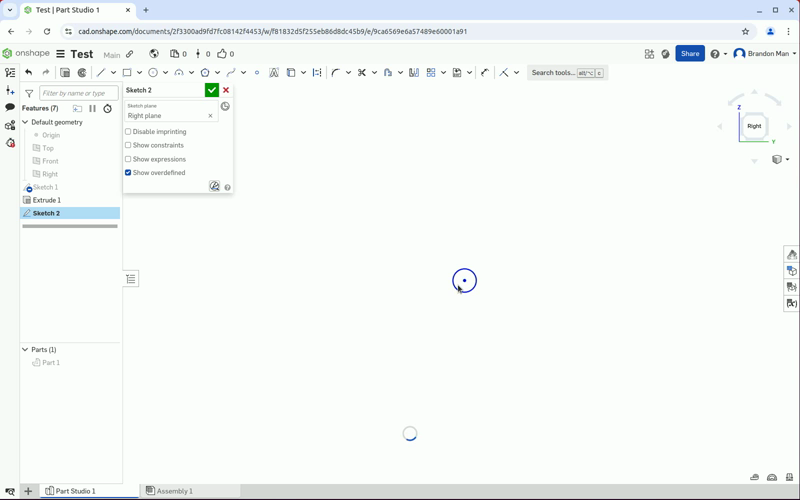
scroll(6)
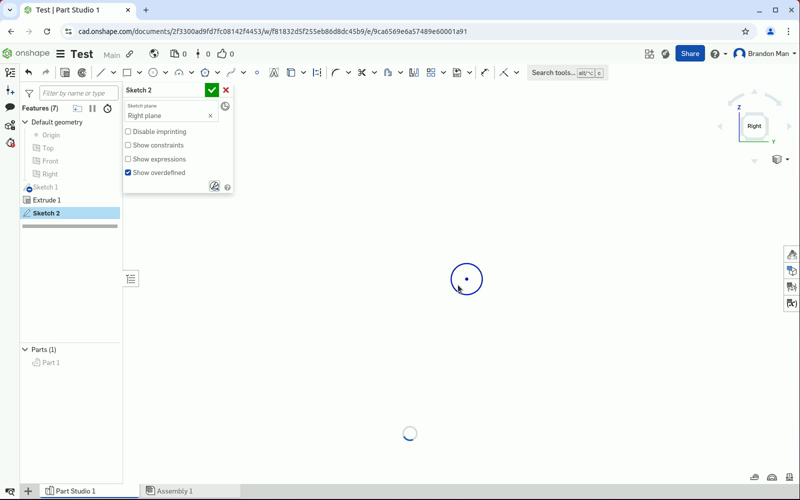
scroll(6)
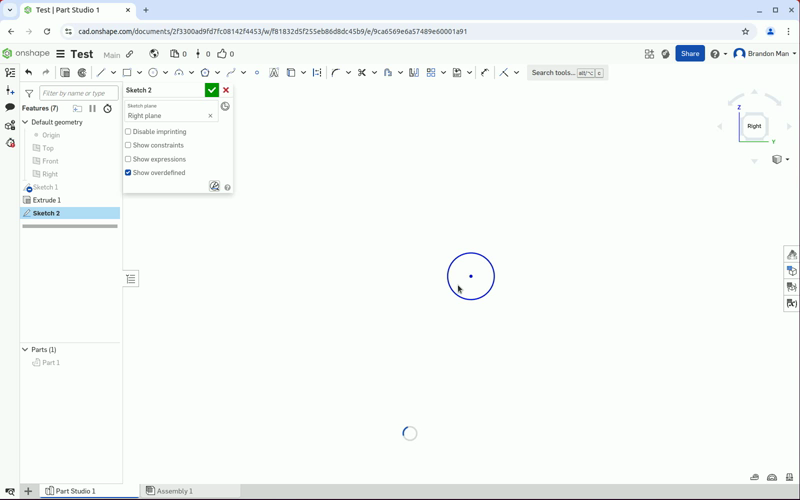
scroll(6)
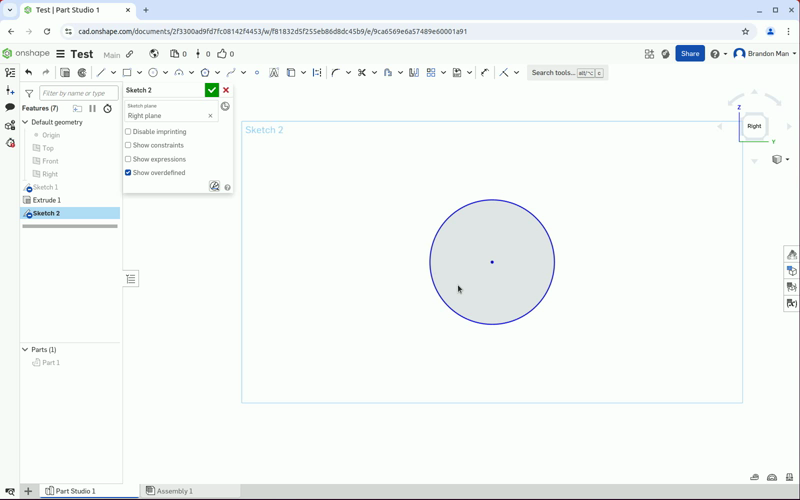
click(458, 284)
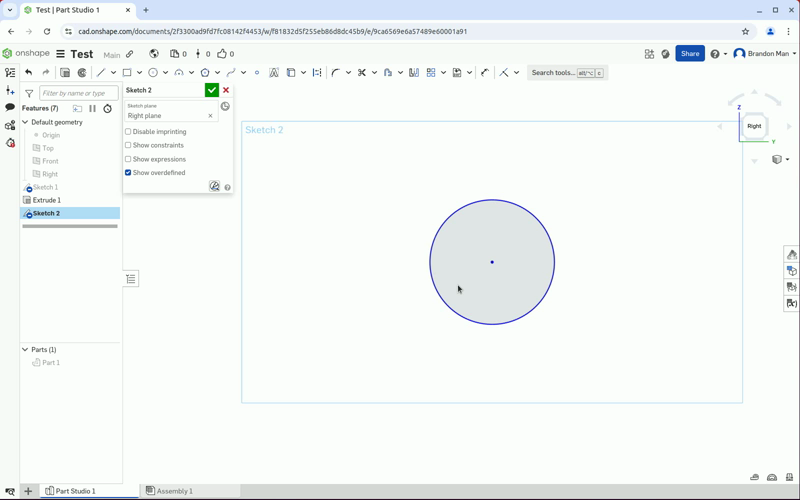
scroll(-6)
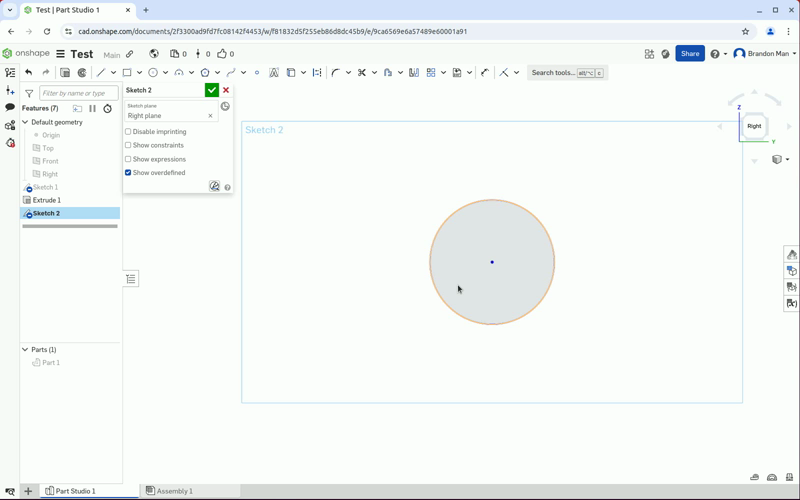
scroll(-6)
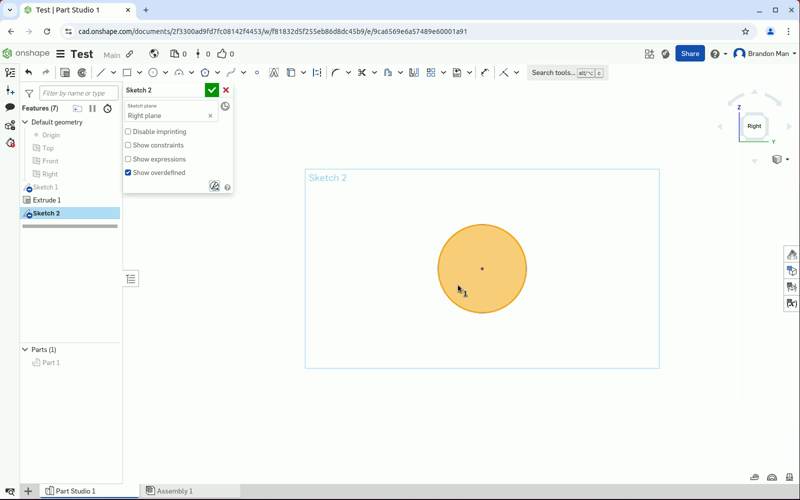
scroll(-6)
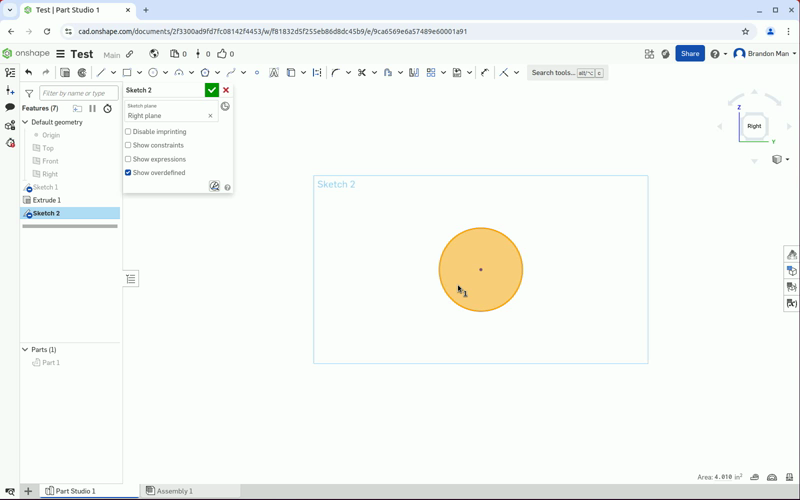
scroll(-6)
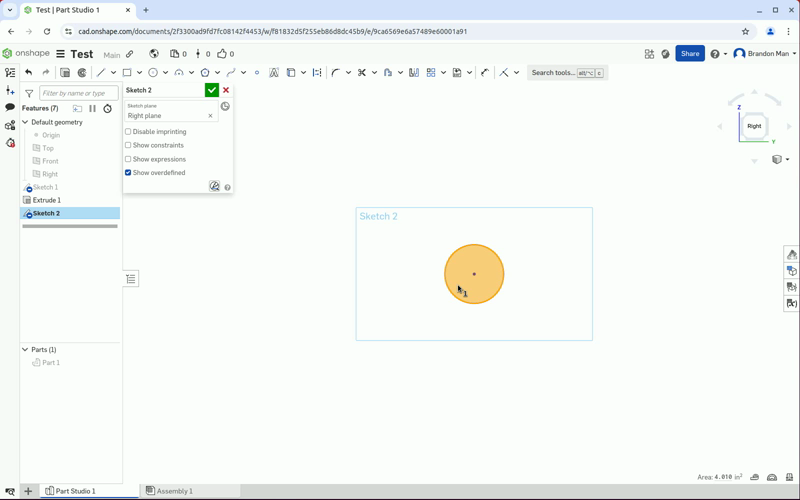
scroll(-6)
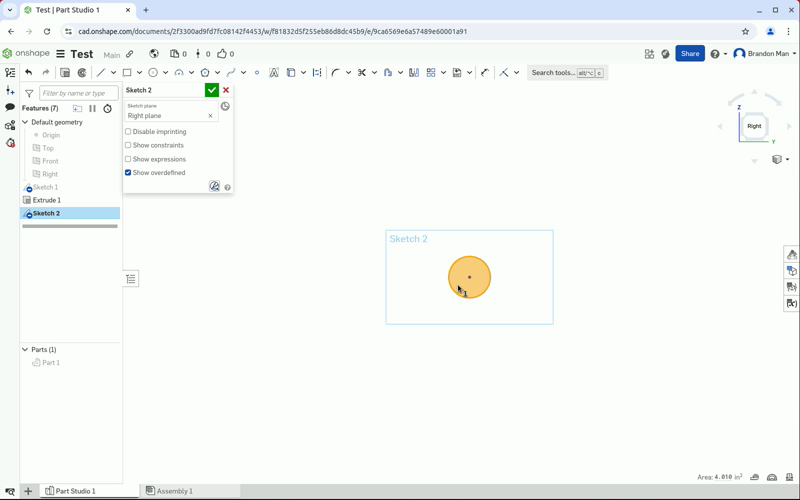
scroll(-6)
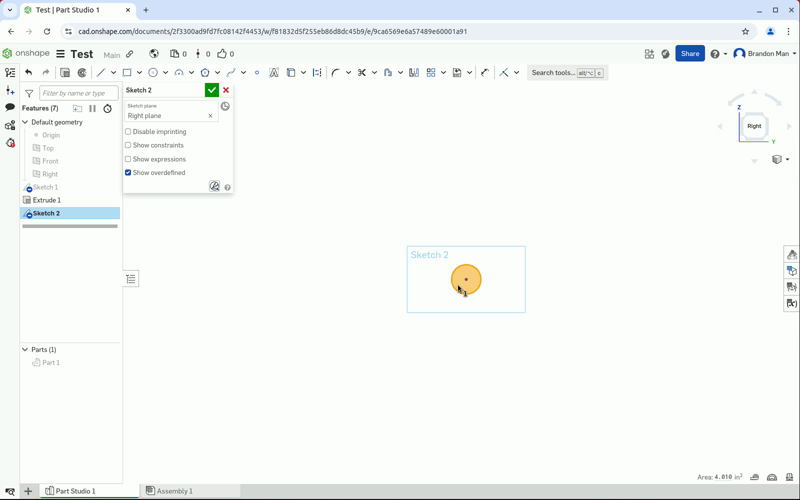
scroll(-6)
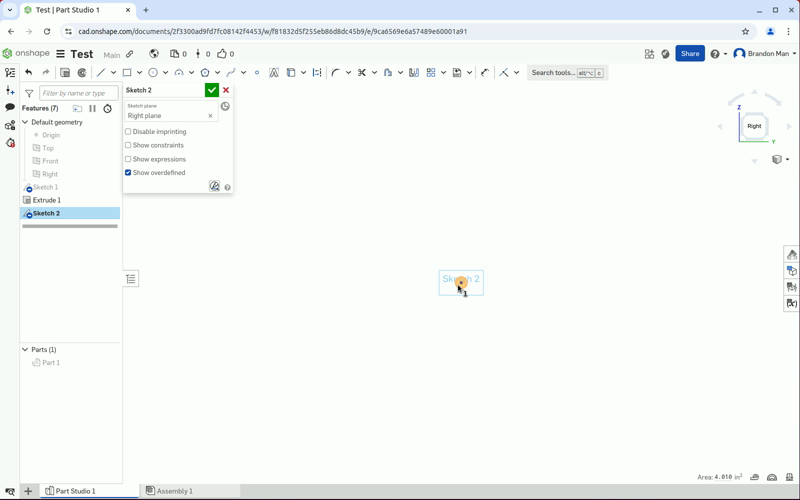
mouse_move(73, 352)
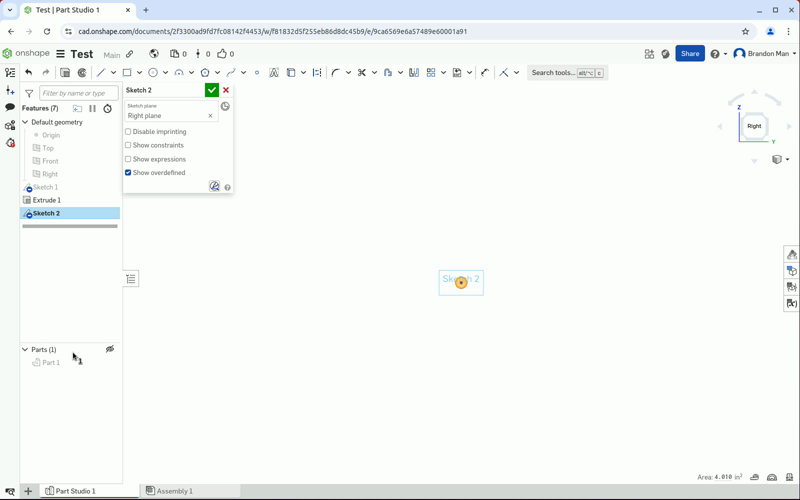
key(shift+y)
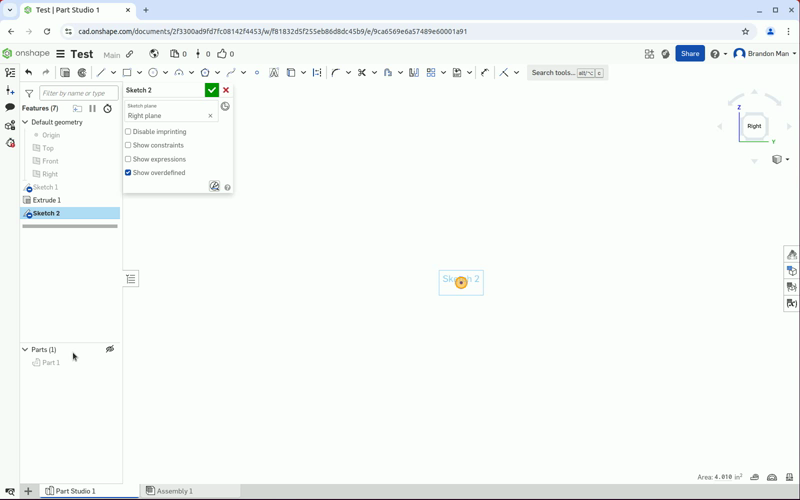
key(shift+e)
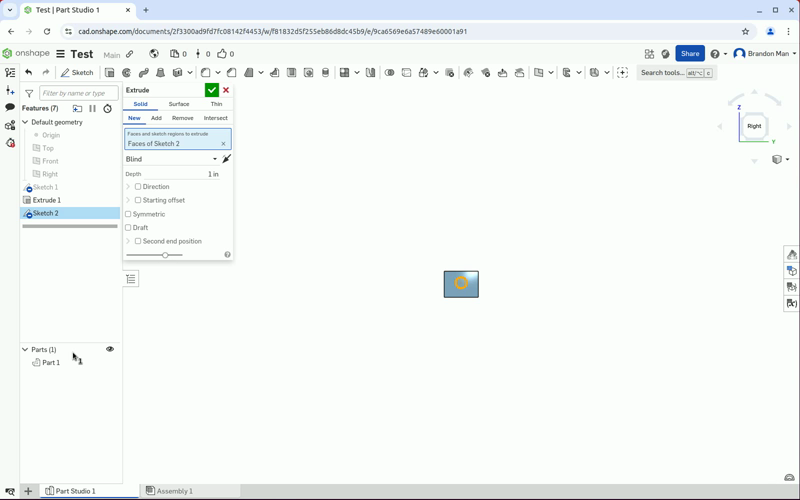
mouse_move(143, 106)
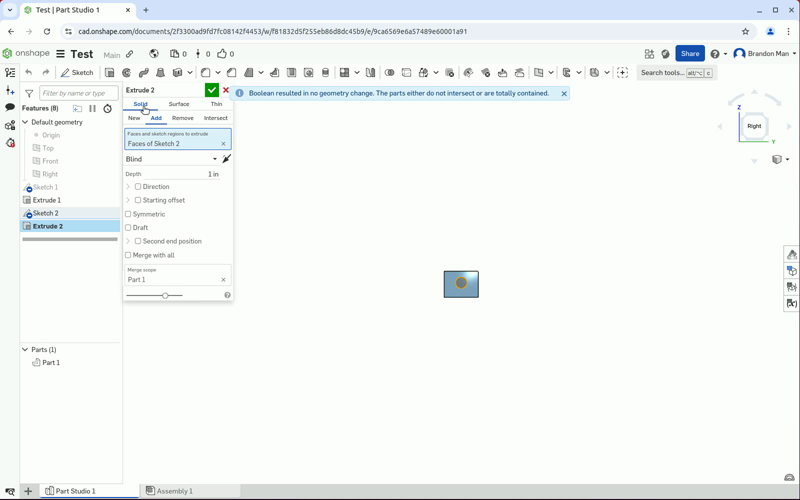
click(143, 106)
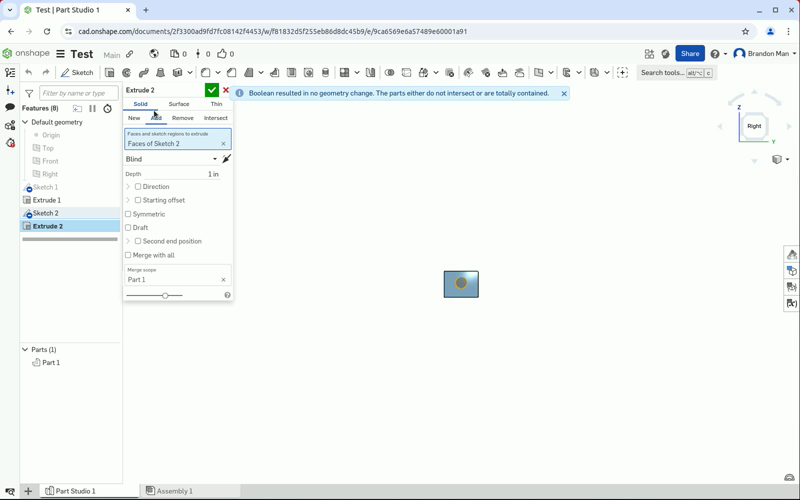
mouse_move(186, 120)
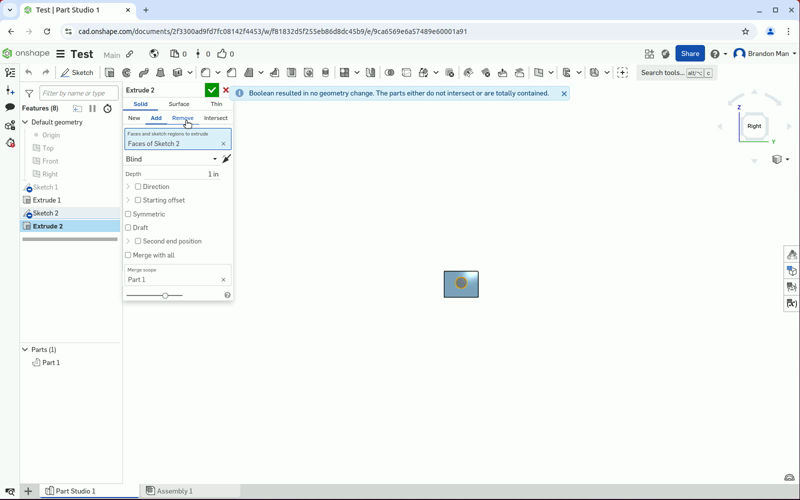
click(186, 120)
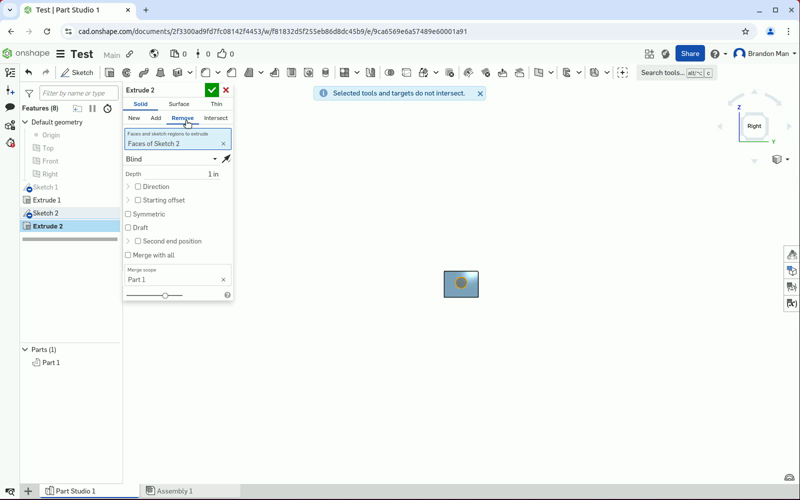
key(tab, 4)
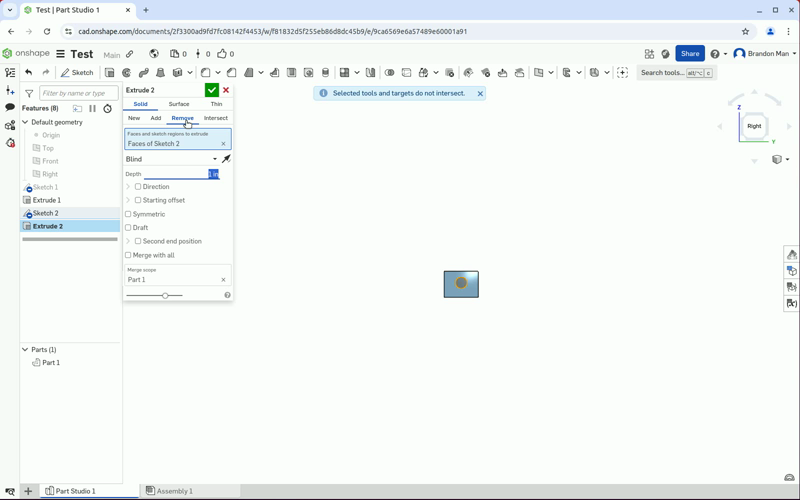
text(5.296)
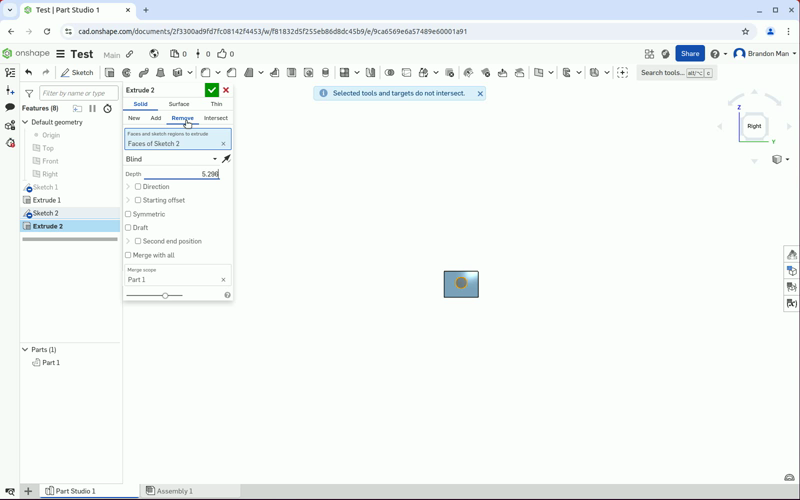
key(tab, 6)
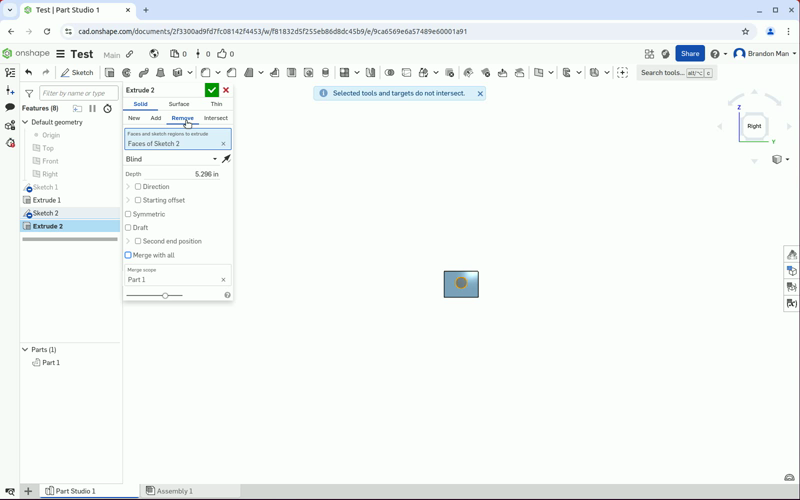
key(space)
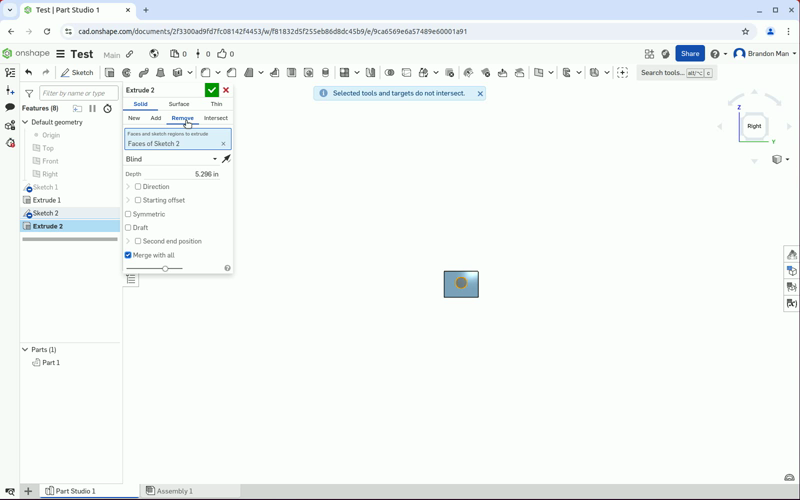
key(enter)
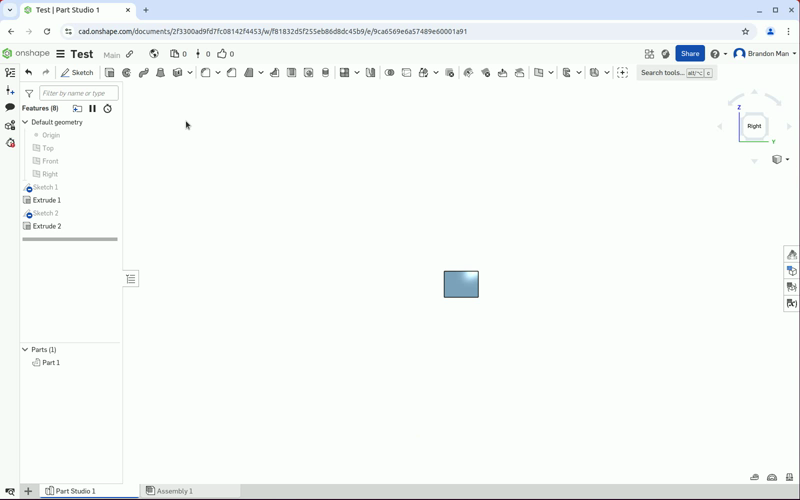
key(shift+h)
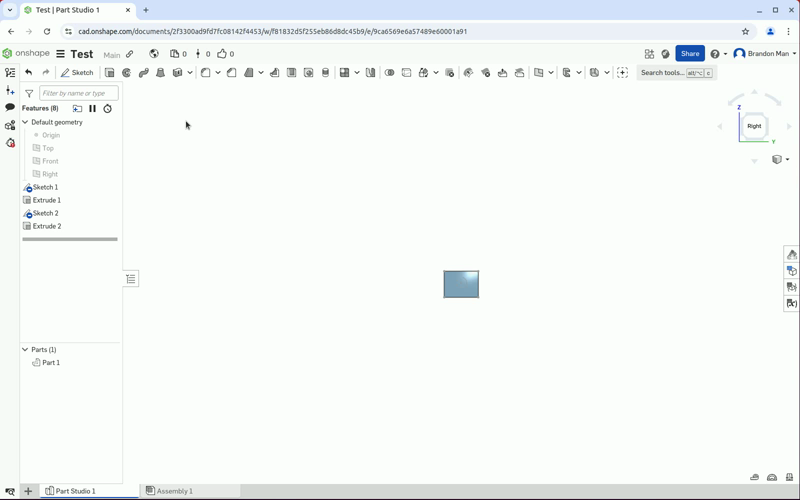
key(shift+h)
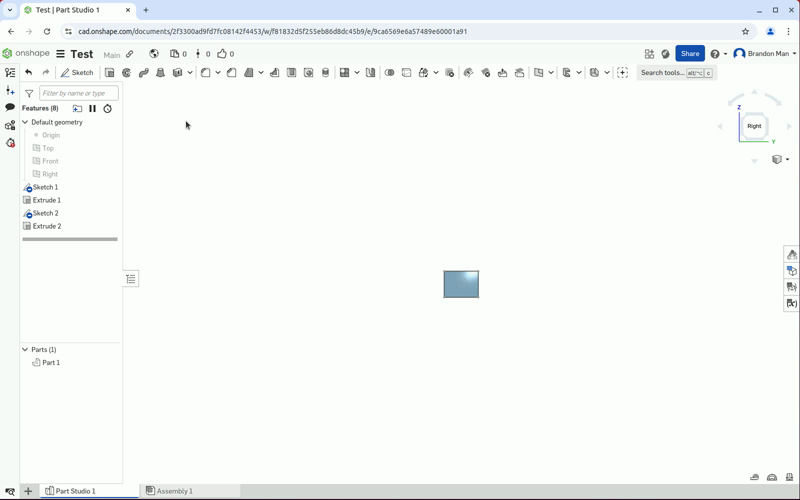
key(shift+7)
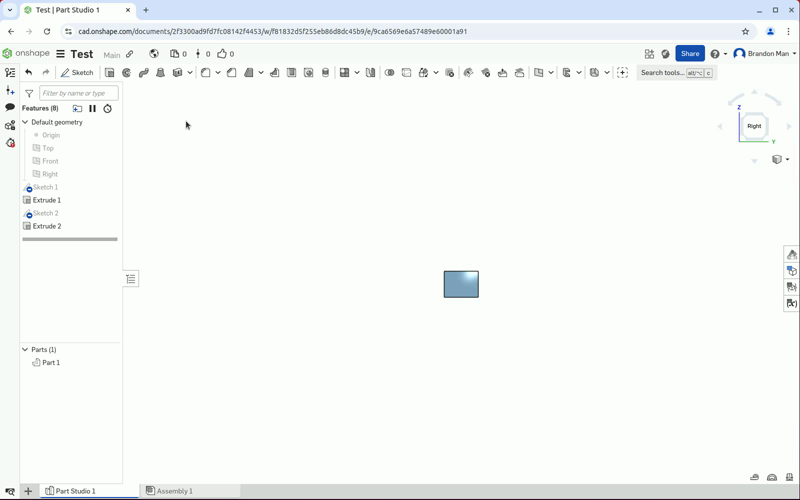
key(right, 2)
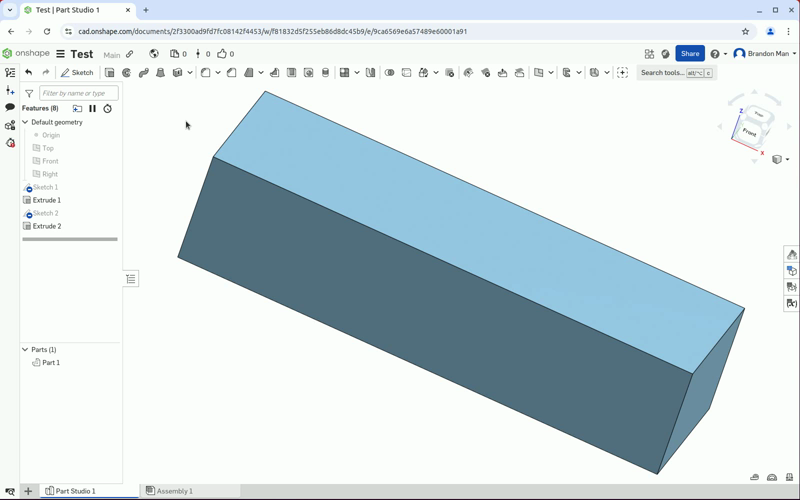
key(down, 2)
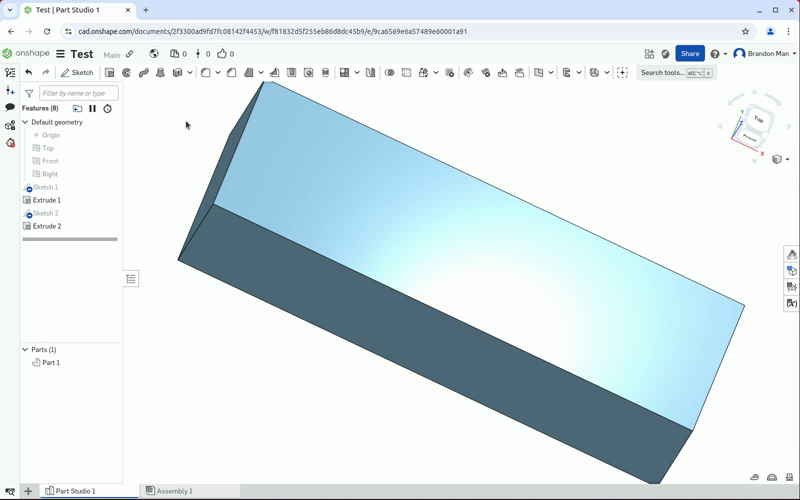
key(up, 2)
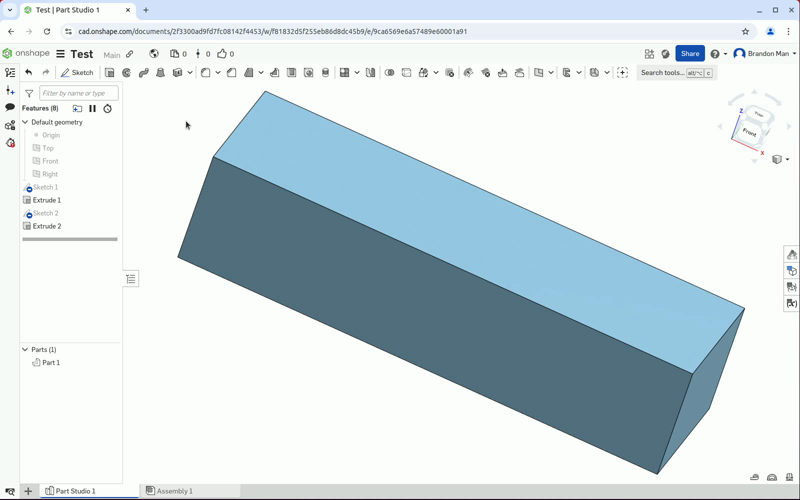
key(left, 2)
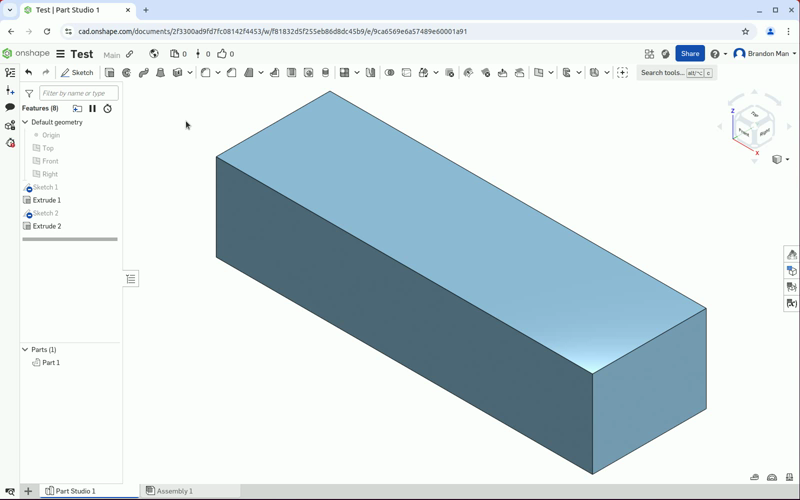
mouse_move(73, 189)
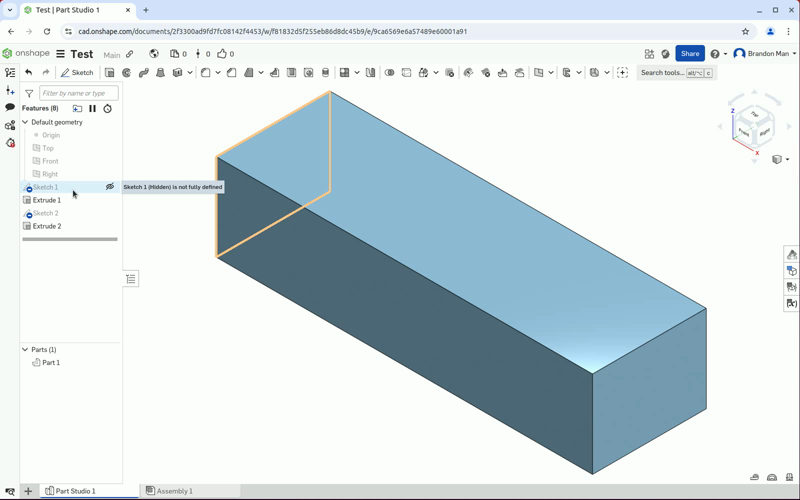
click(73, 189)